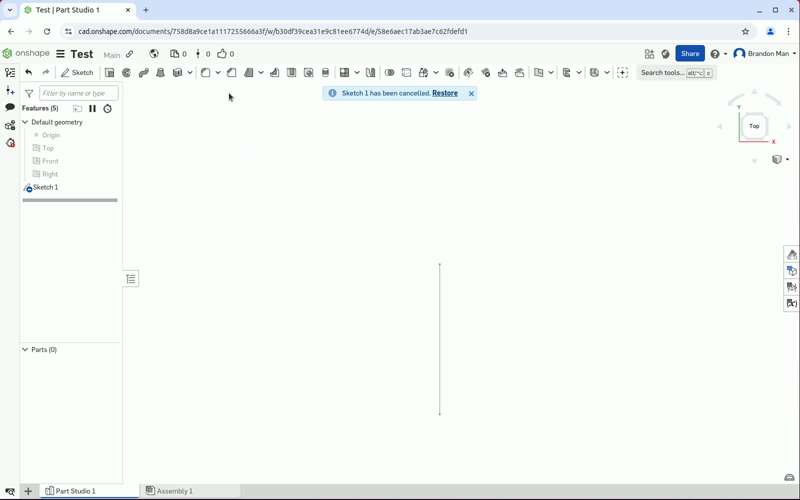
key(shift+h)
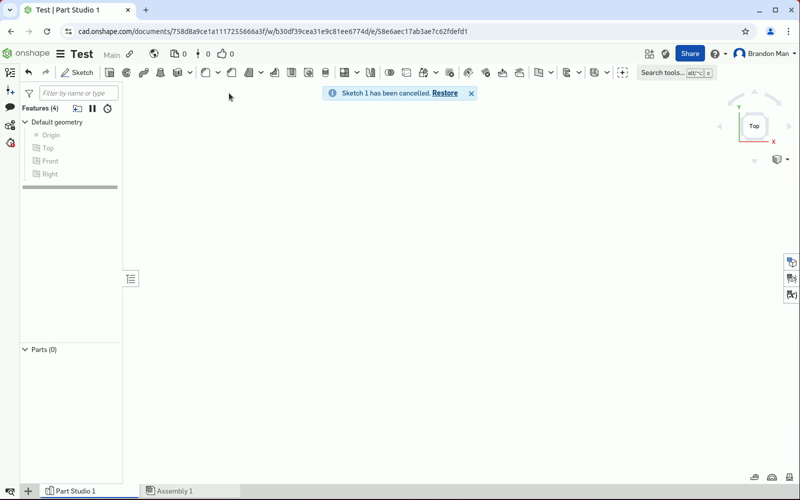
mouse_move(73, 352)
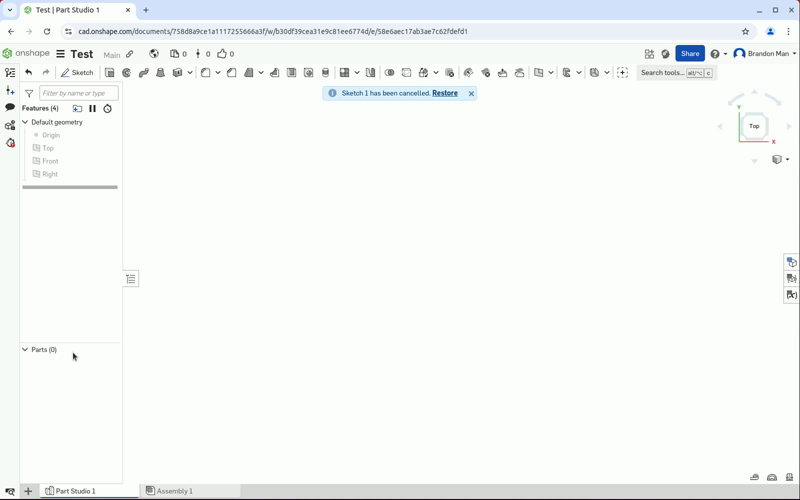
key(y)
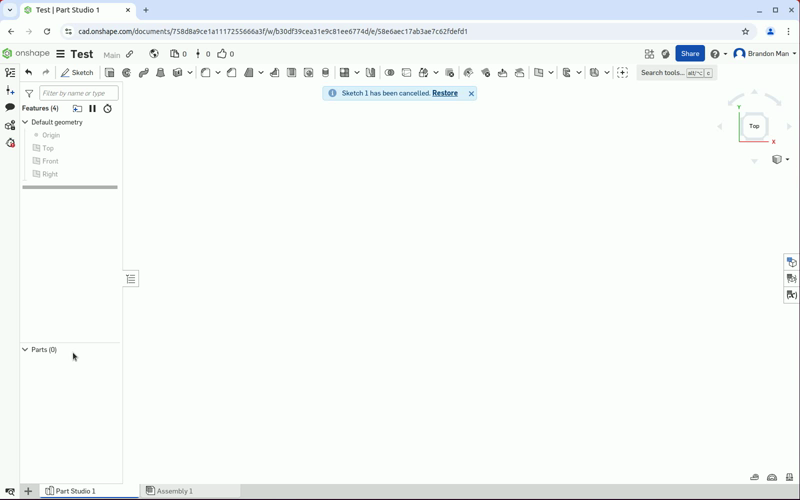
key(shift+p)
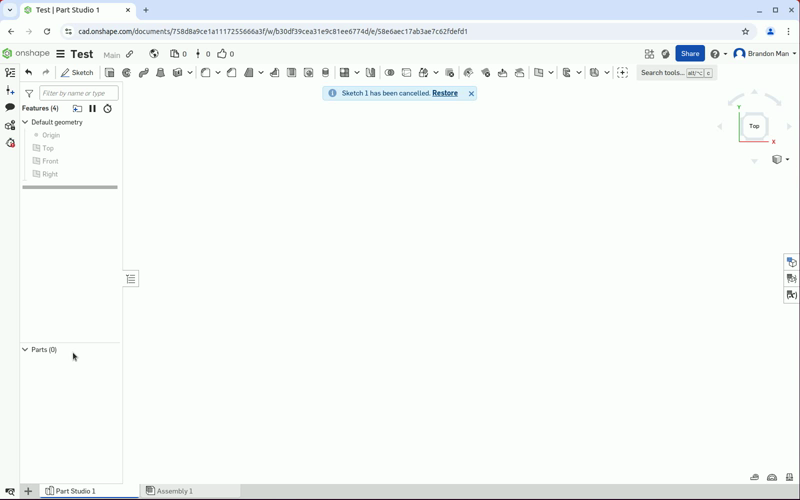
key(space)
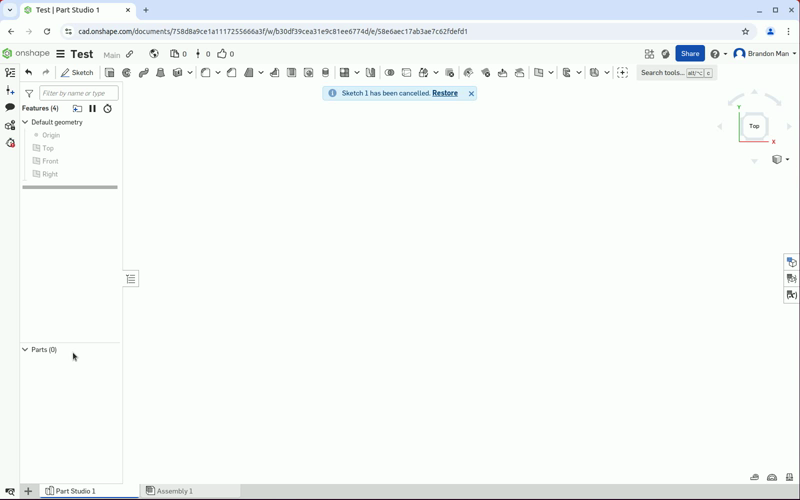
key_down(shift)
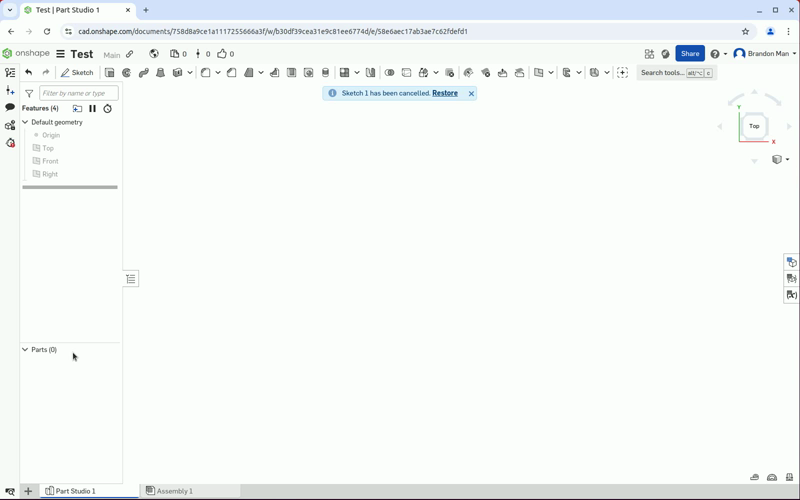
key(up)
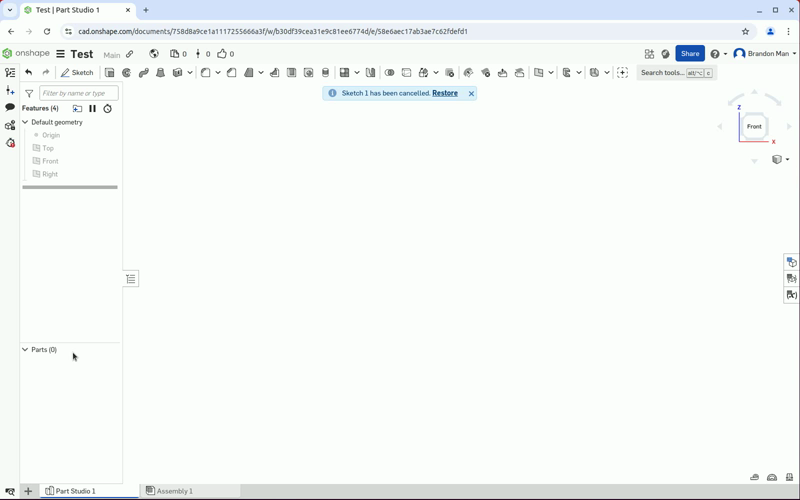
key_up(shift)
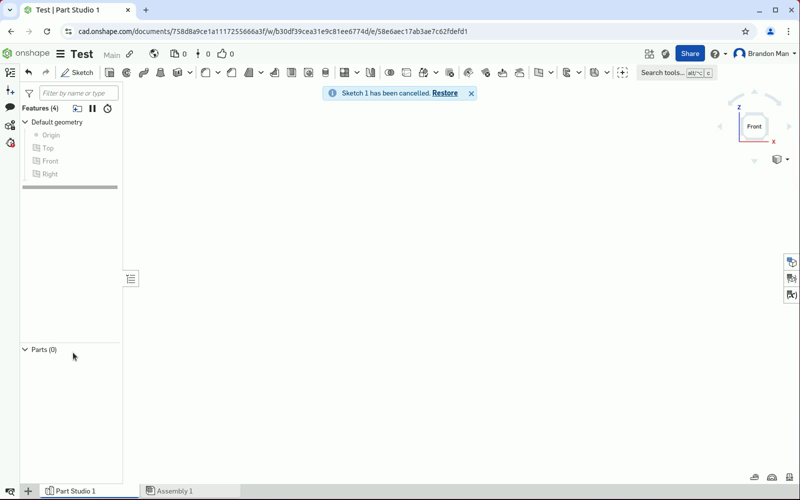
mouse_move(73, 352)
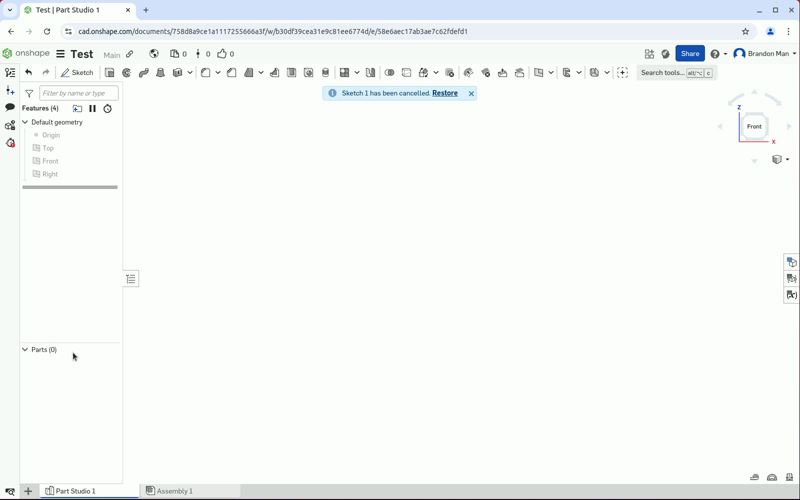
key(shift+y)
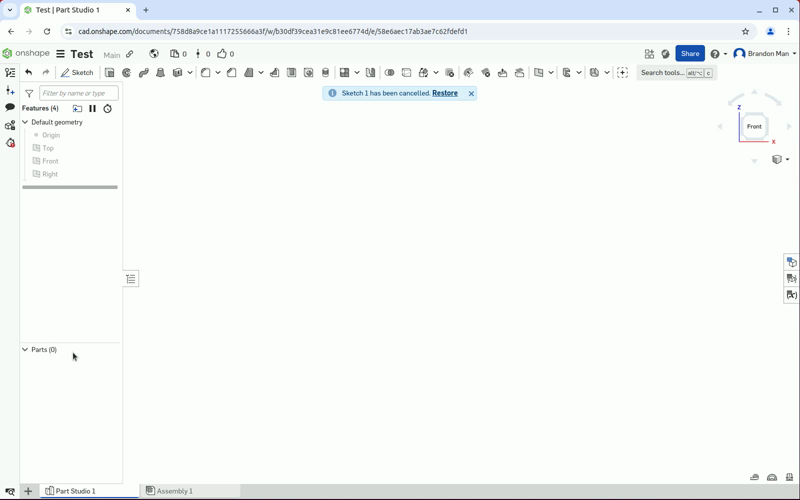
key(shift+s)
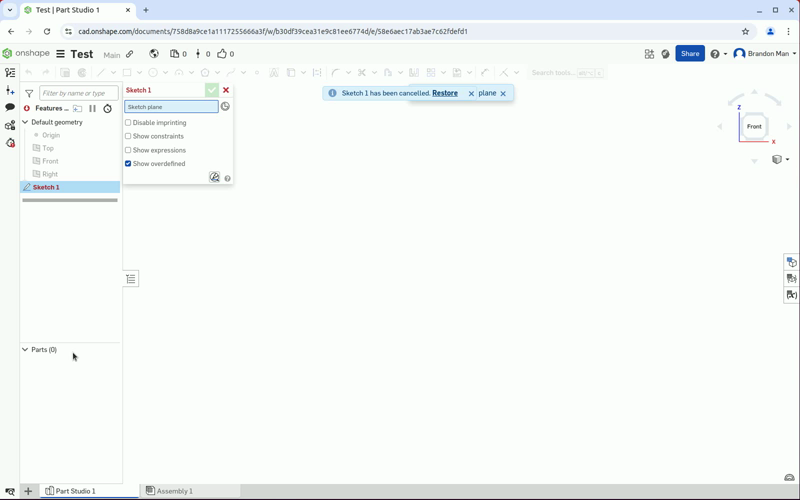
mouse_move(73, 163)
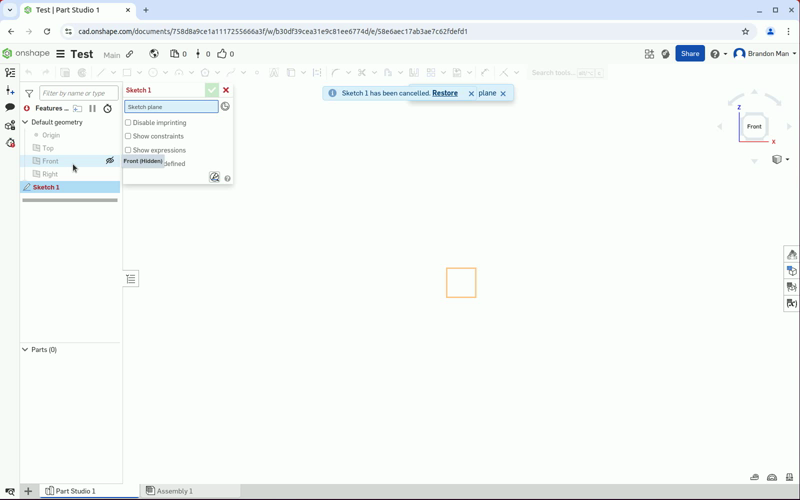
click(73, 163)
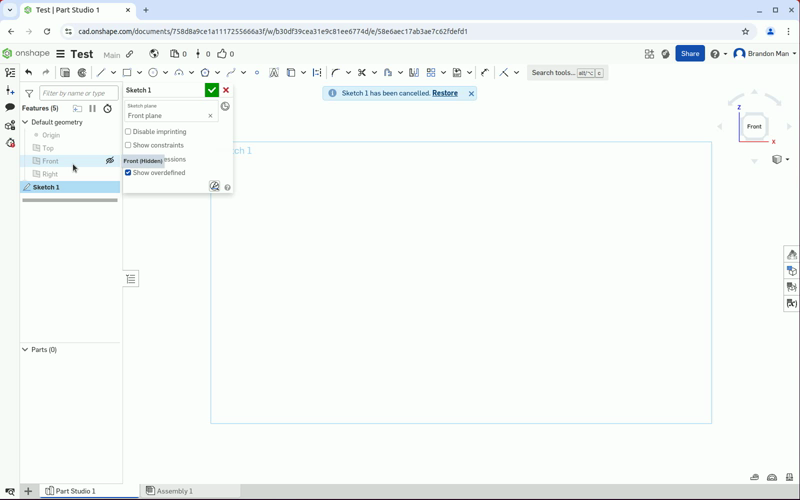
mouse_move(73, 352)
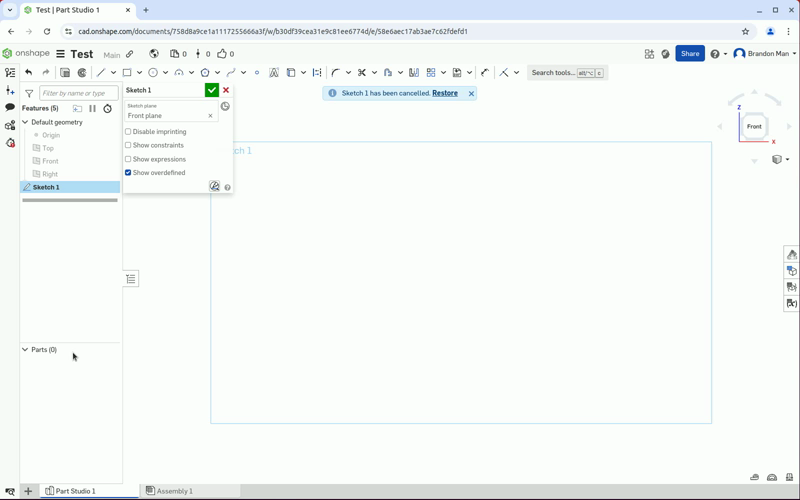
key(y)
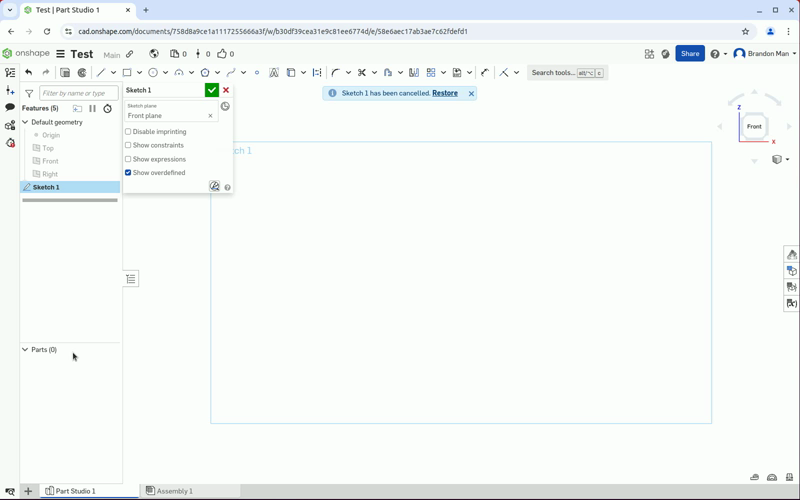
key(l)
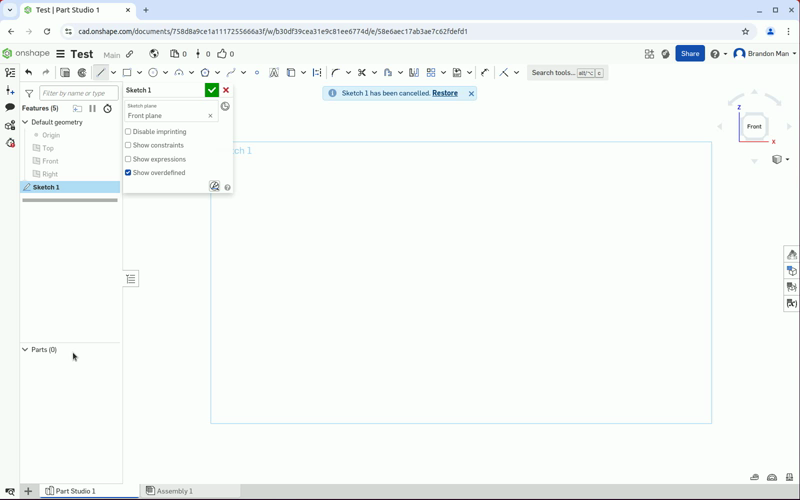
key_down(shift)
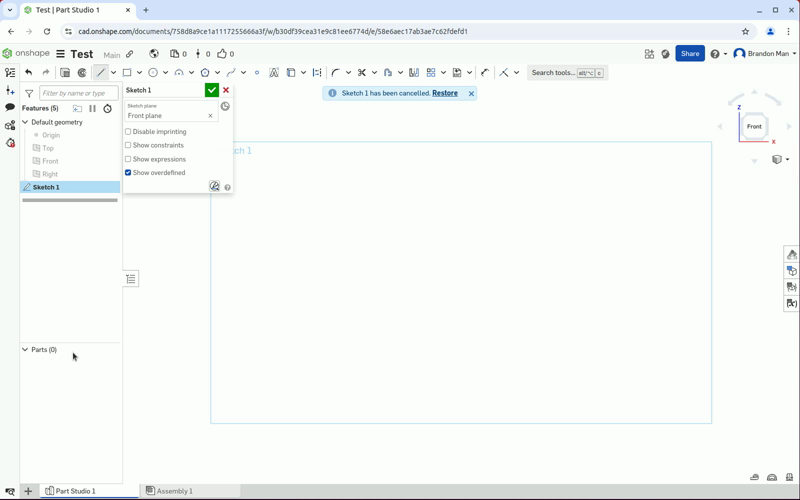
mouse_move(460, 282)
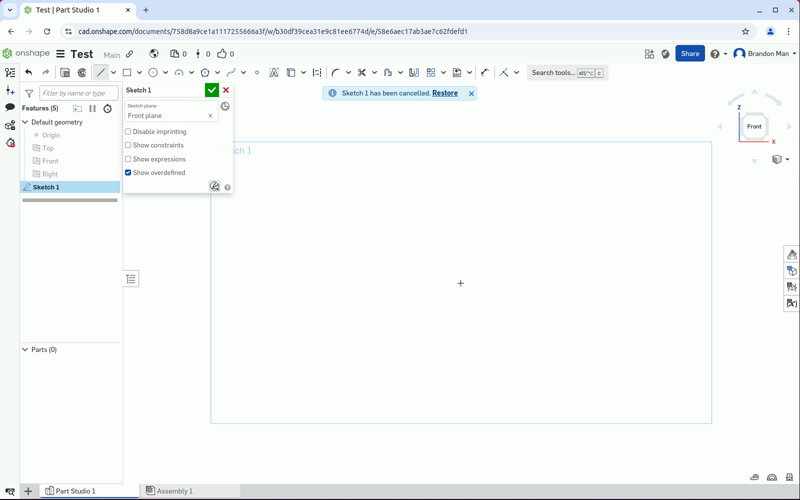
click(460, 282)
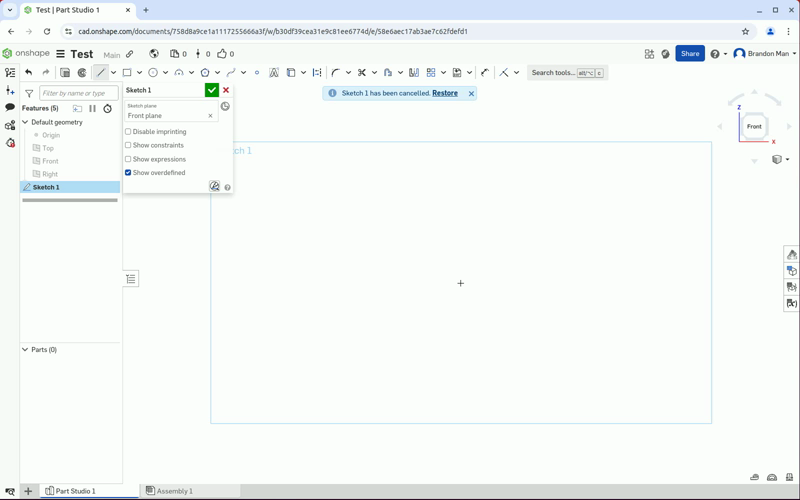
key_up(shift)
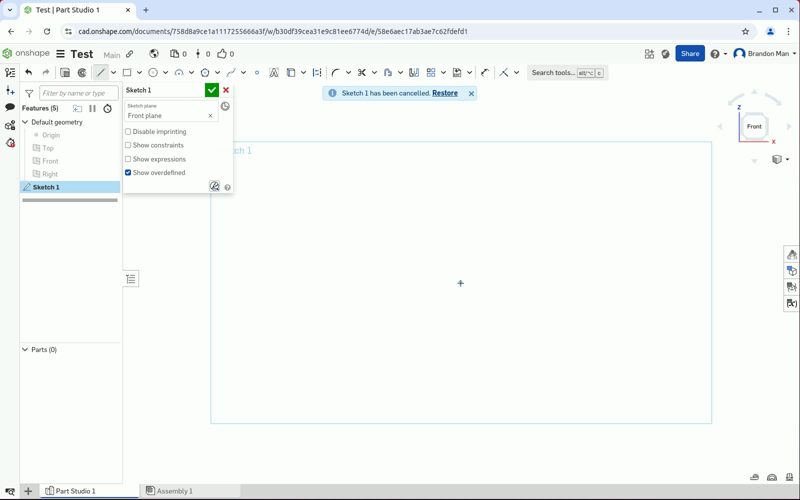
key_down(shift)
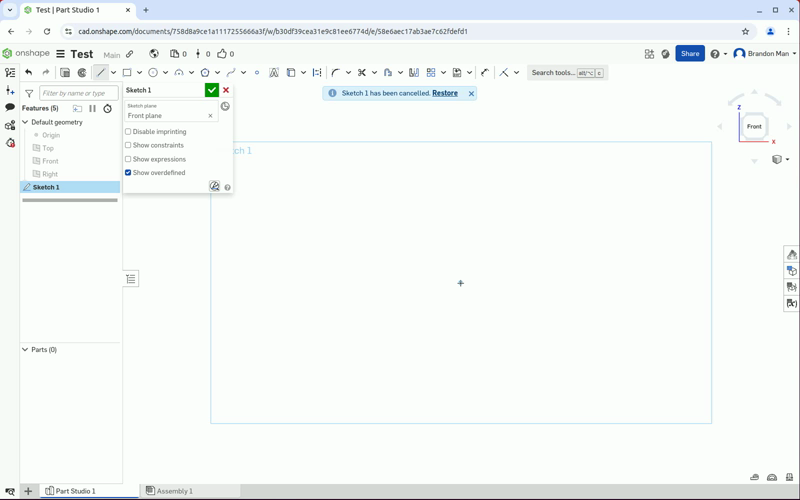
mouse_move(490, 282)
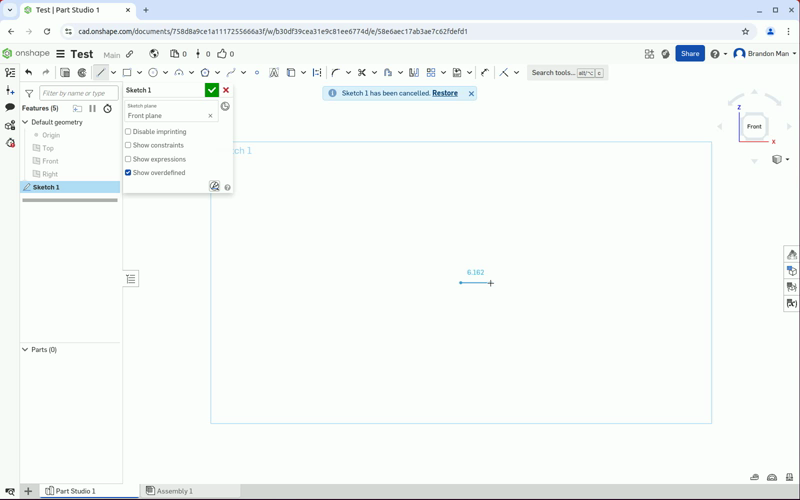
mouse_move(517, 282)
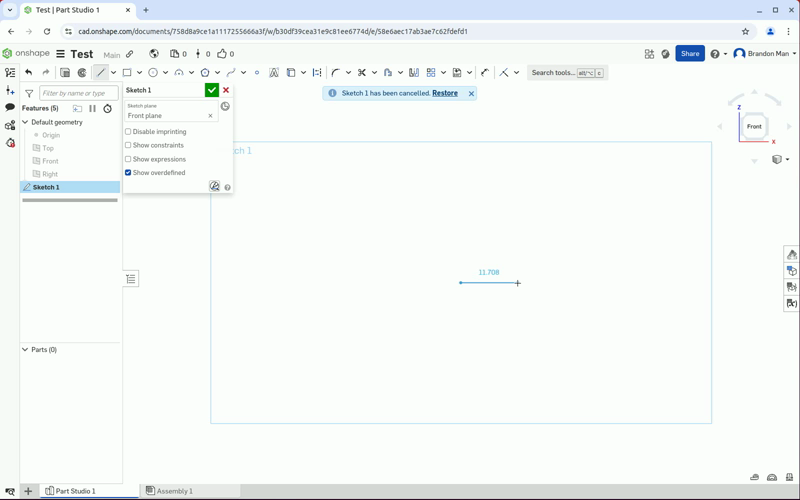
click(517, 282)
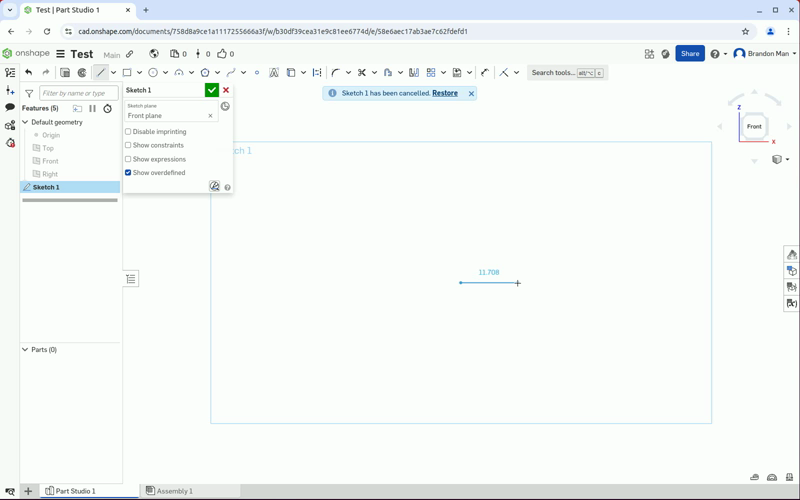
key_up(shift)
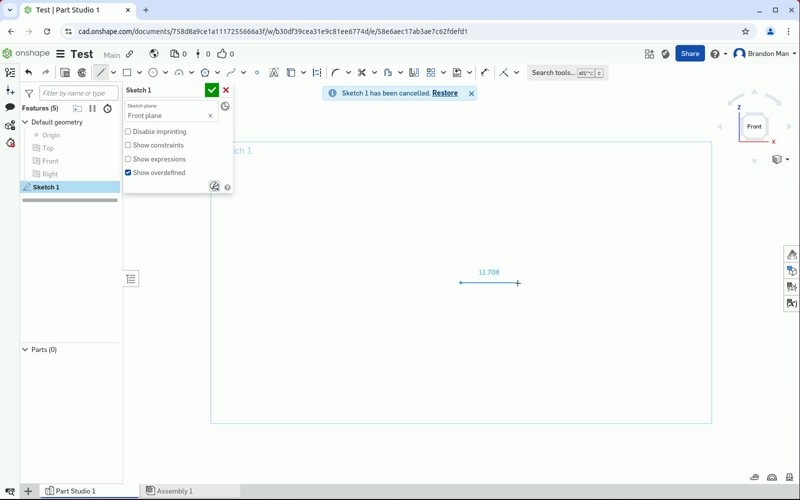
key_down(shift)
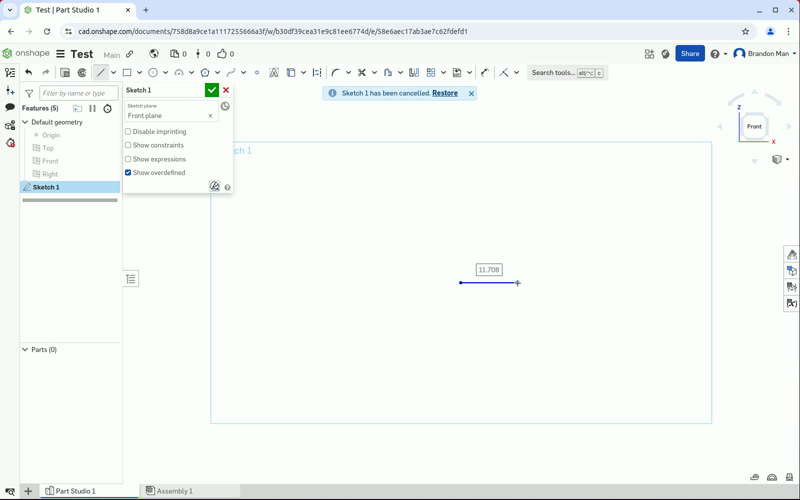
mouse_move(517, 170)
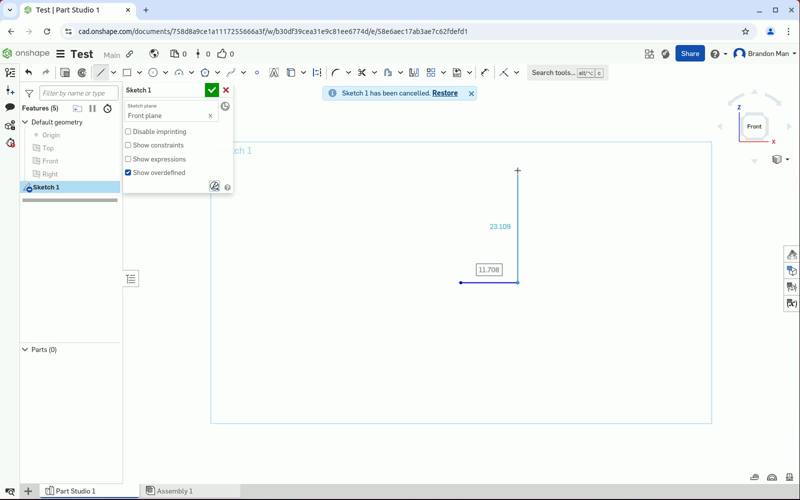
click(517, 170)
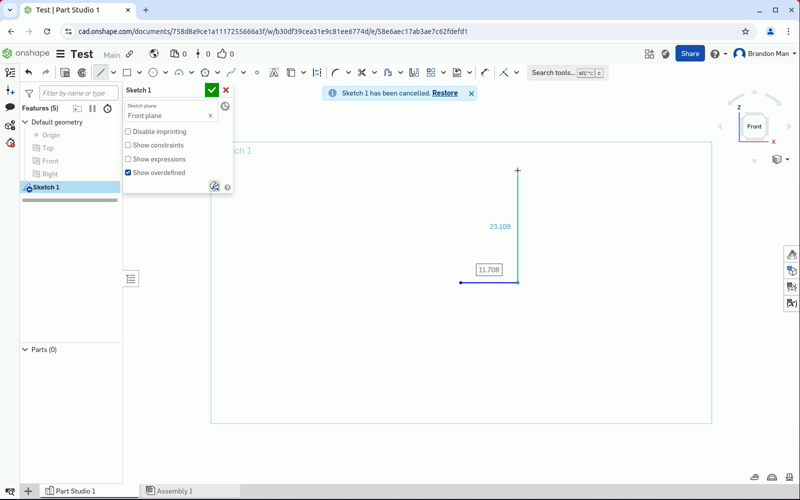
key_up(shift)
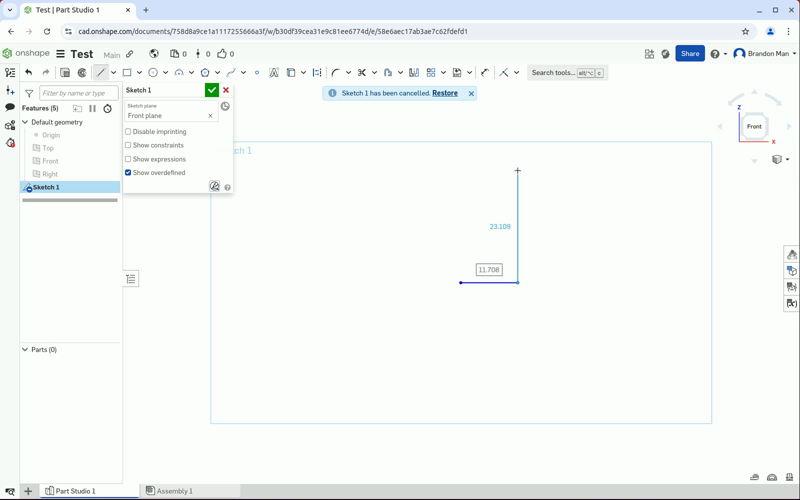
key_down(shift)
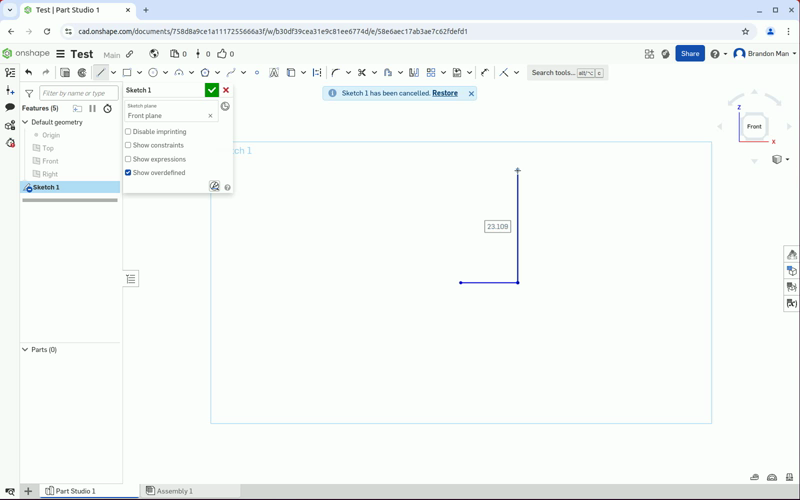
mouse_move(547, 170)
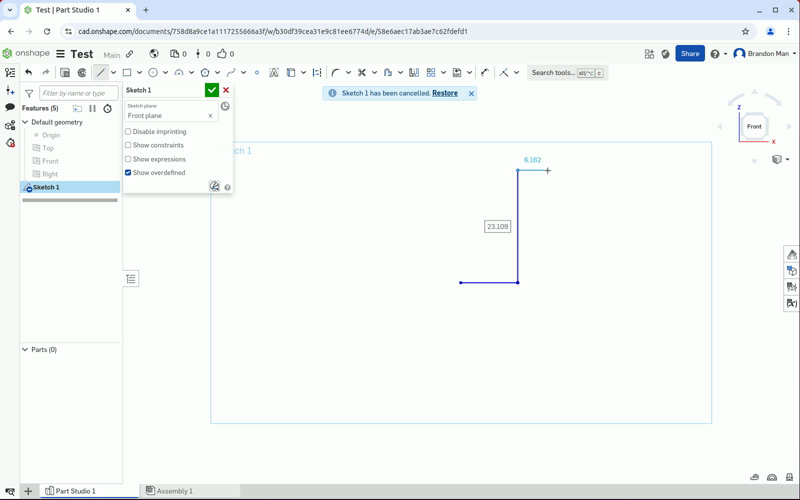
mouse_move(460, 170)
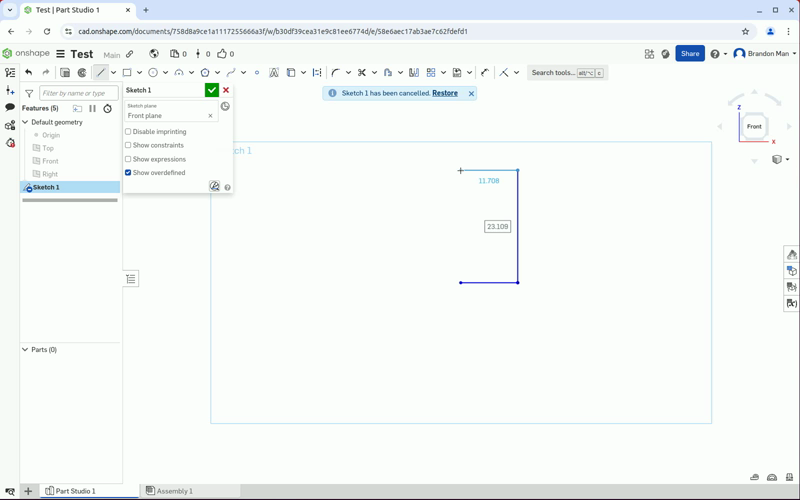
click(460, 170)
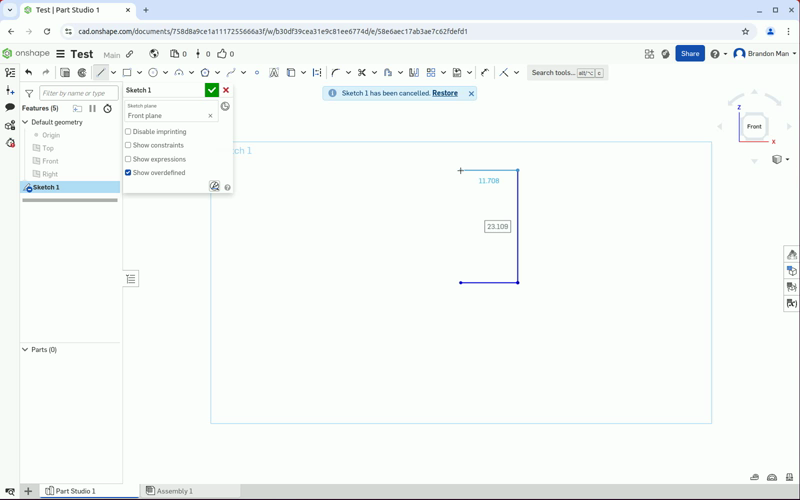
key_up(shift)
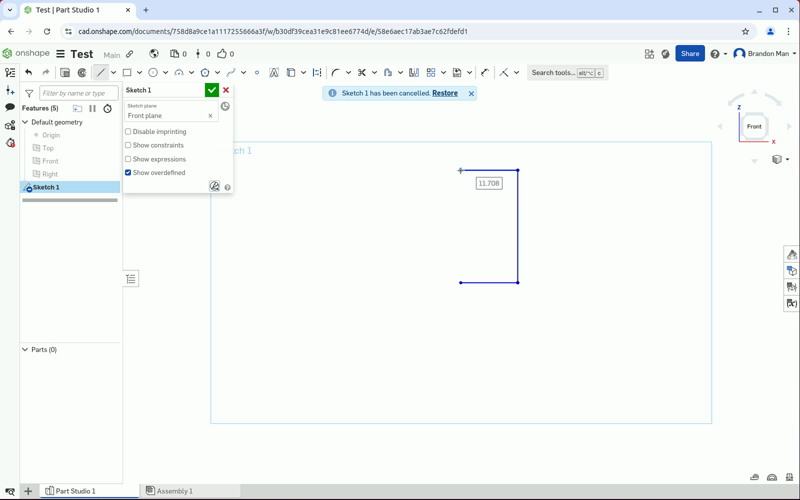
key_down(shift)
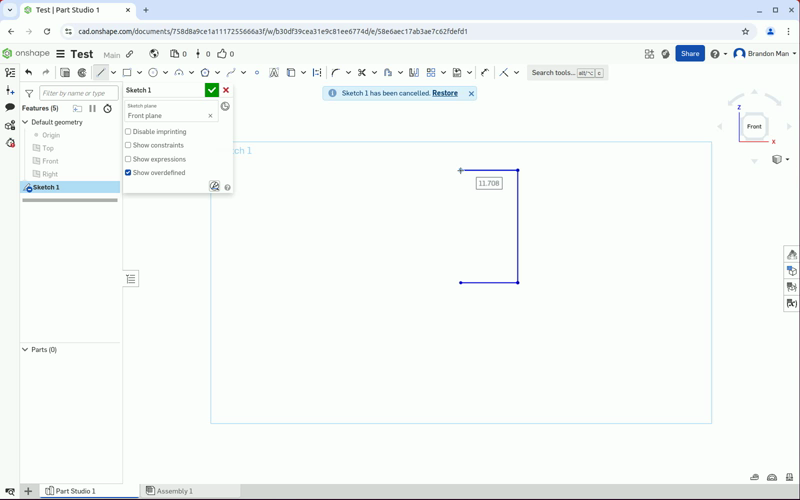
mouse_move(460, 282)
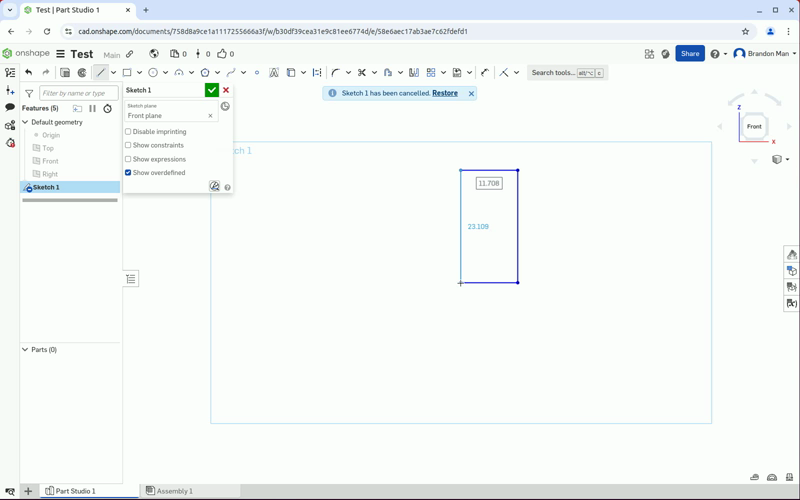
key_up(shift)
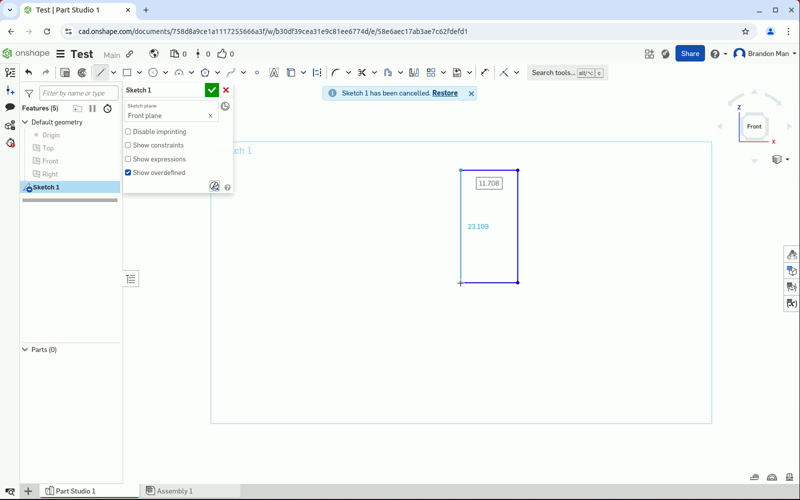
click(460, 282)
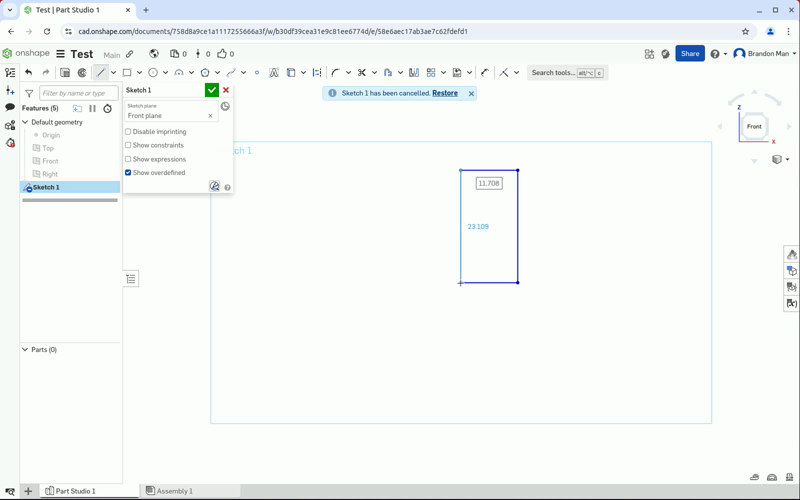
key(esc)
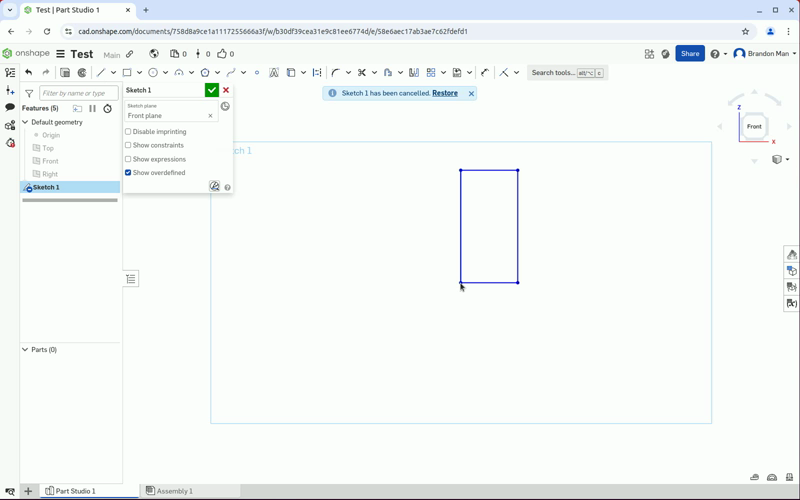
mouse_move(500, 267)
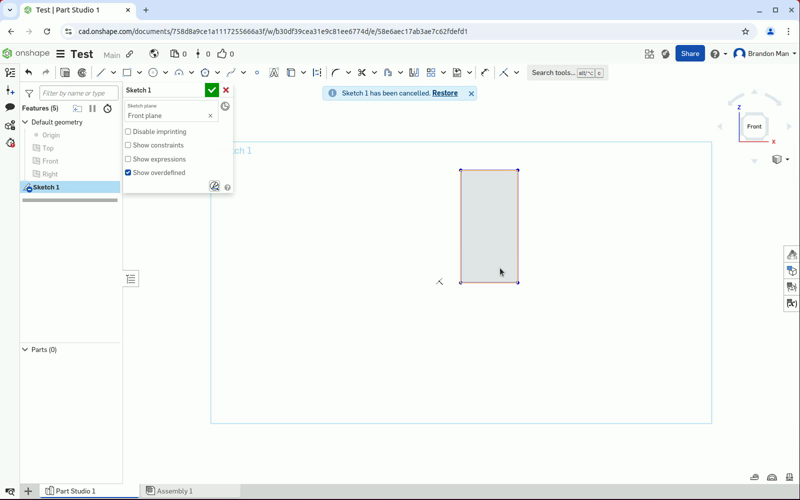
click(500, 267)
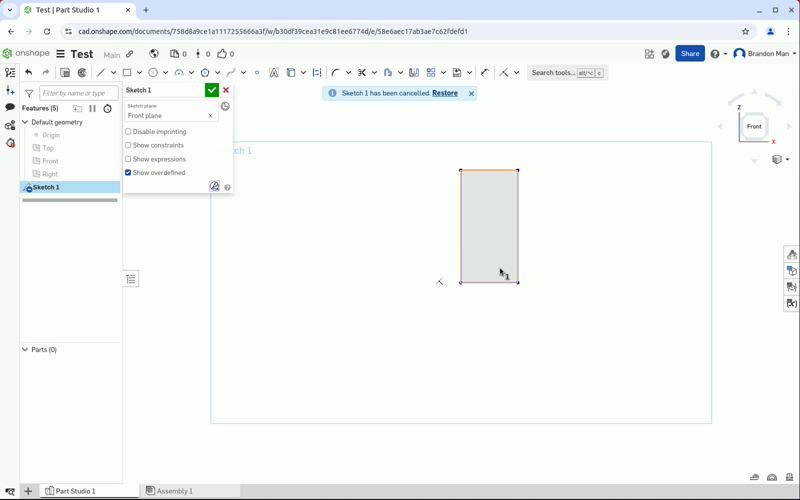
mouse_move(73, 352)
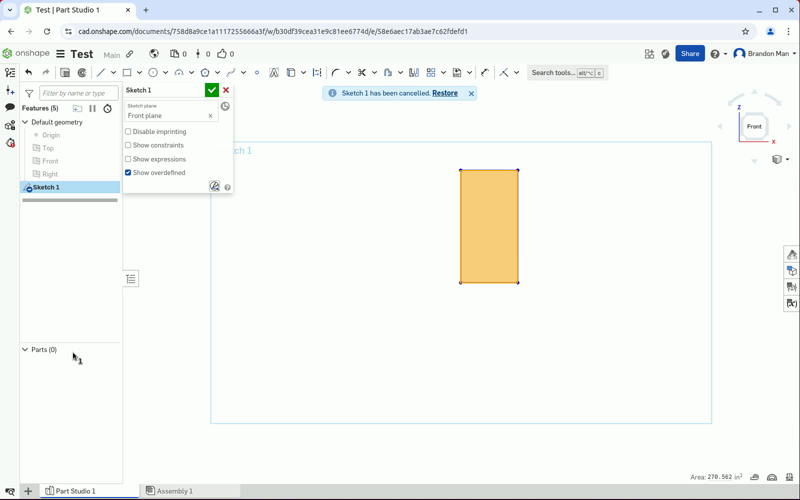
key(shift+y)
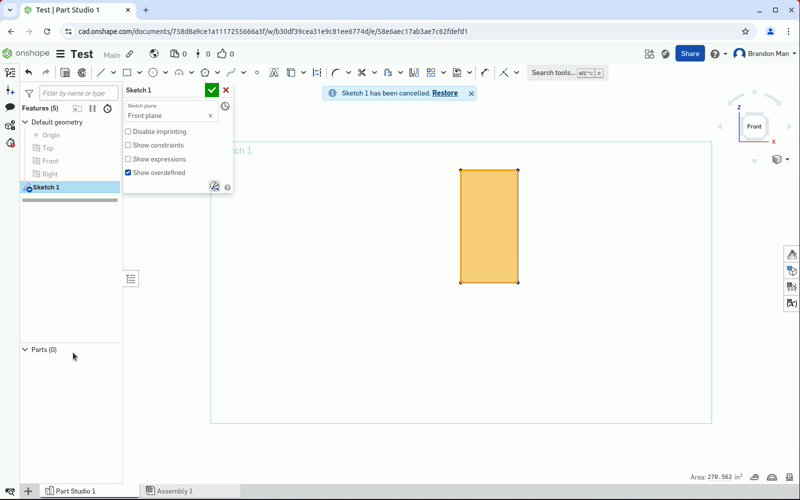
key(shift+e)
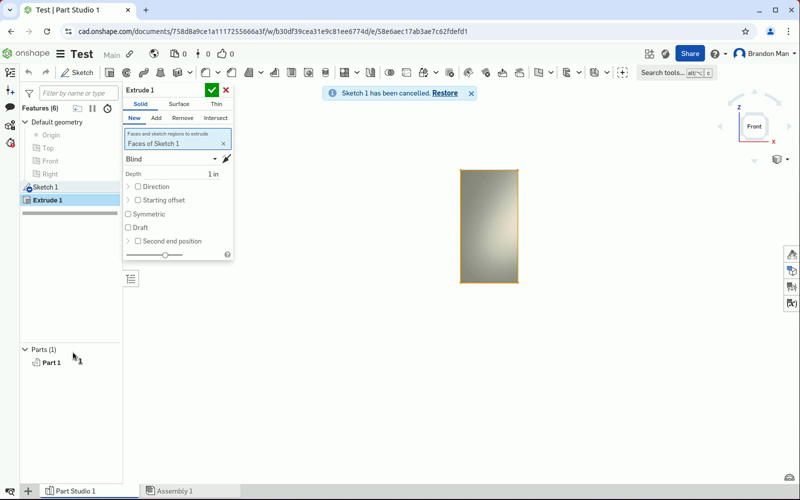
mouse_move(143, 106)
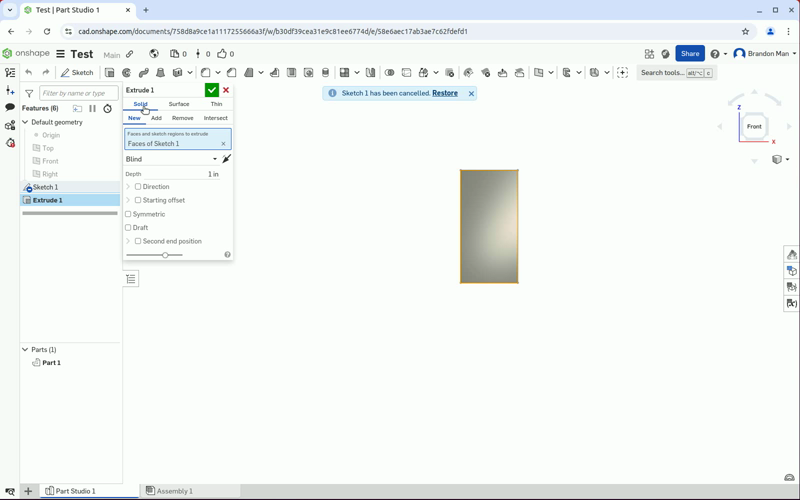
click(143, 106)
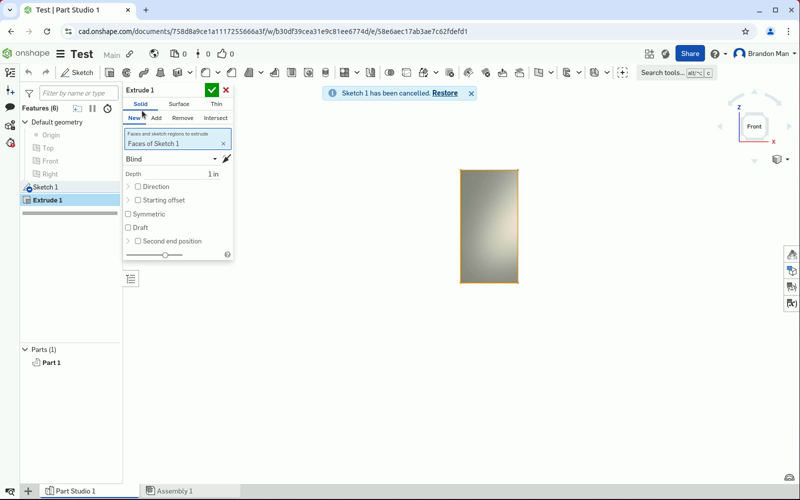
mouse_move(137, 120)
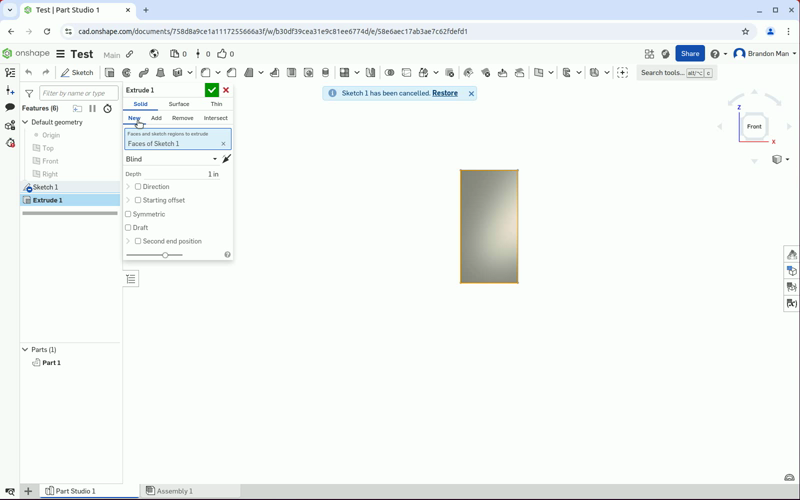
click(137, 120)
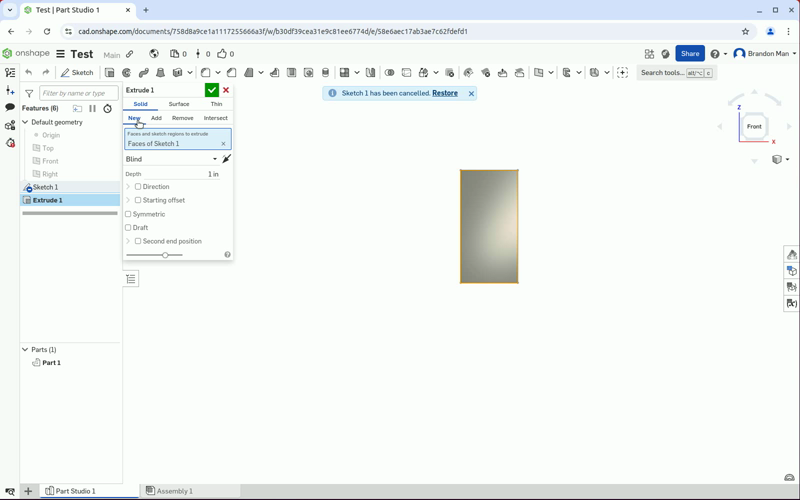
key(tab, 4)
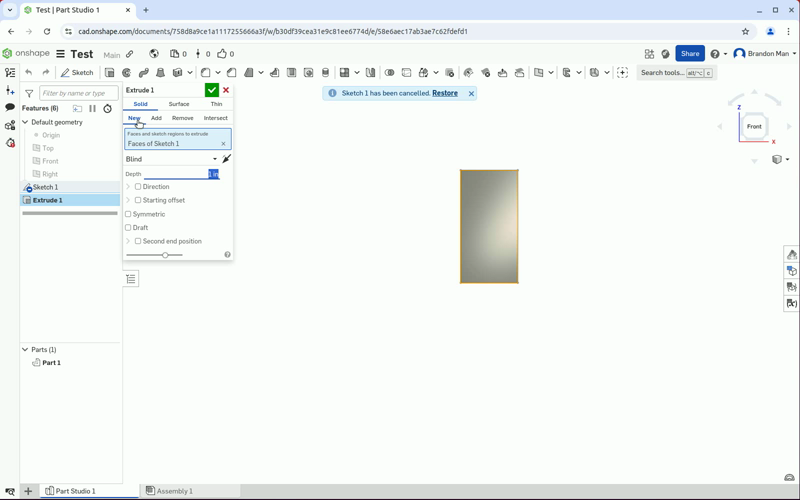
text(11.554)
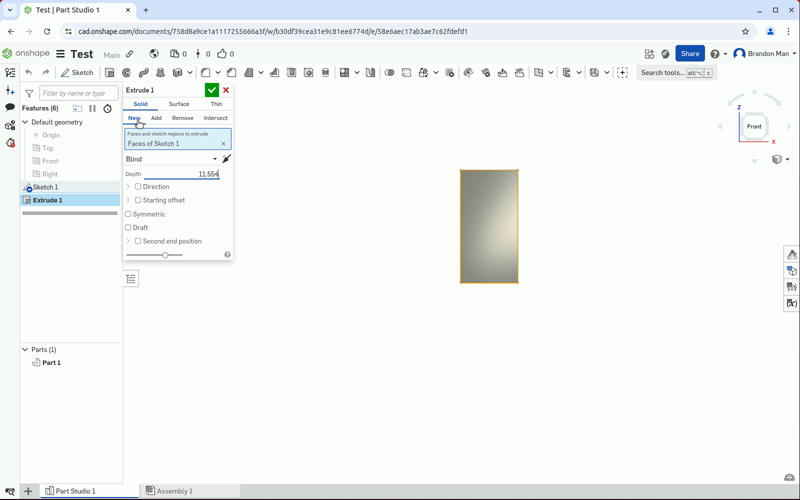
key(enter)
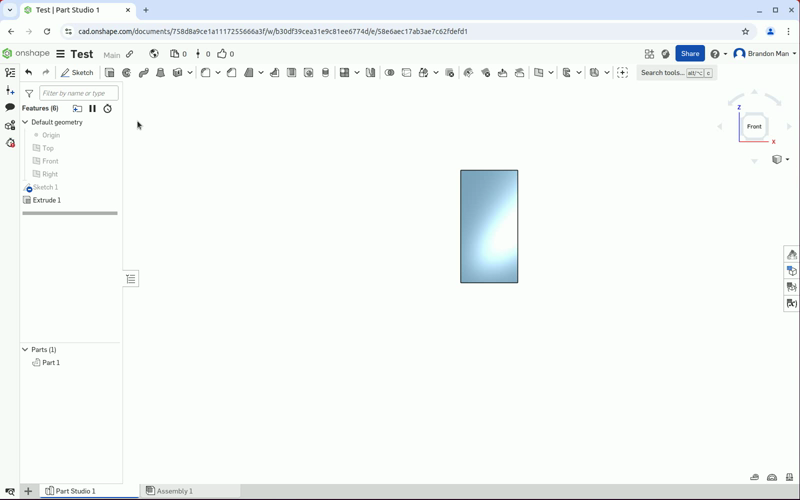
key(shift+h)
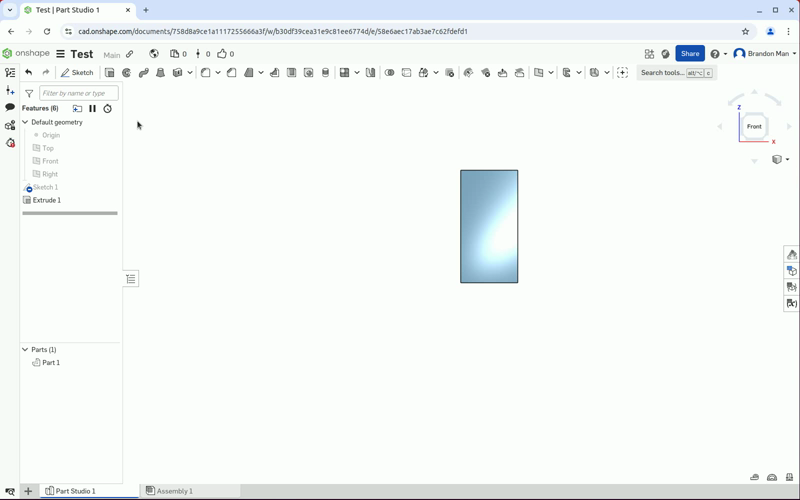
key(shift+h)
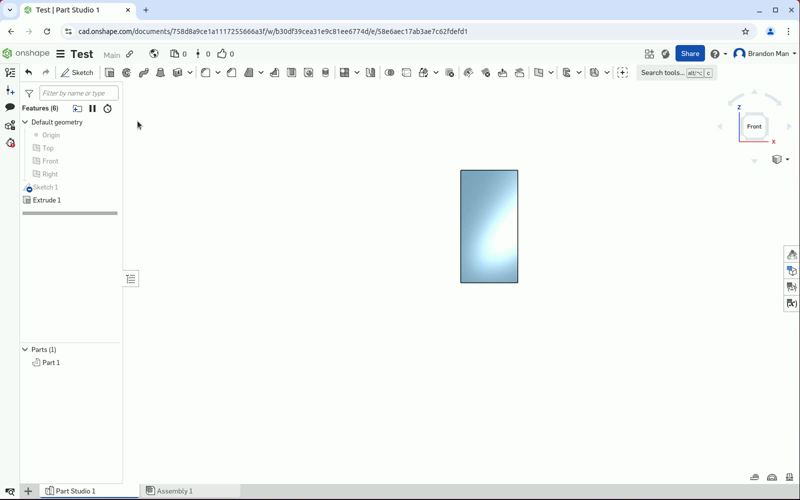
mouse_move(73, 189)
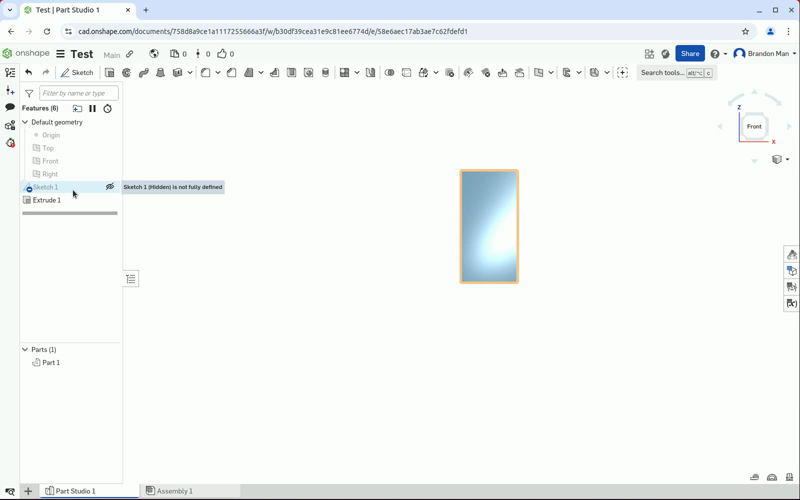
click(73, 189)
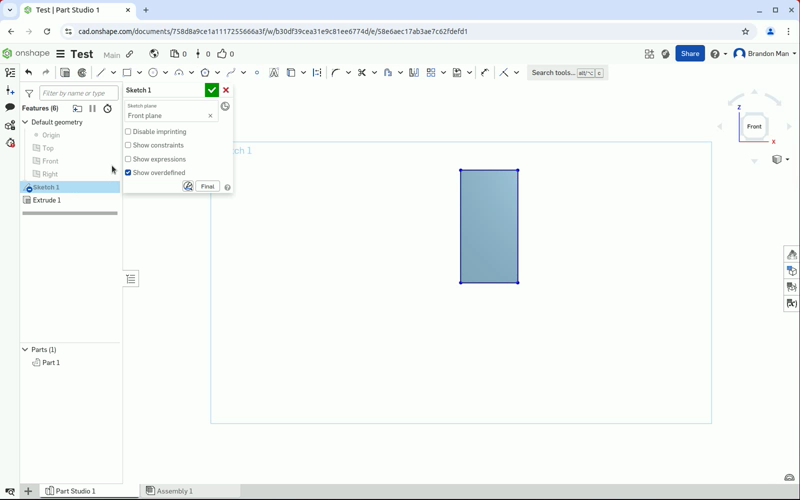
mouse_move(229, 92)
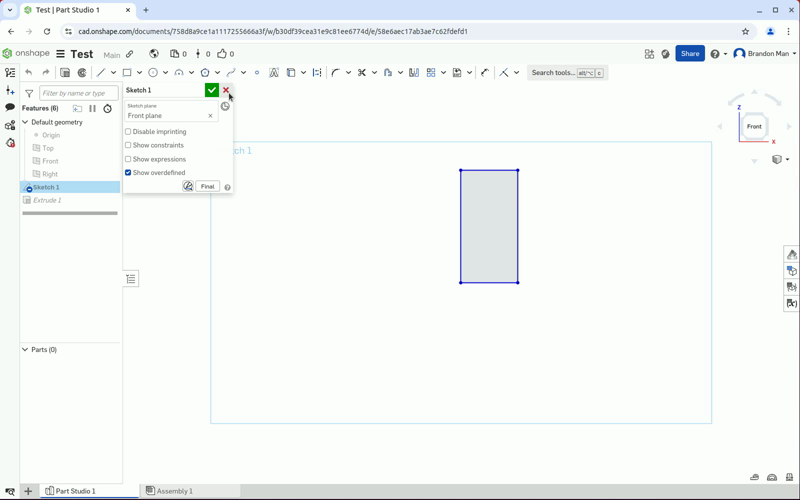
click(229, 92)
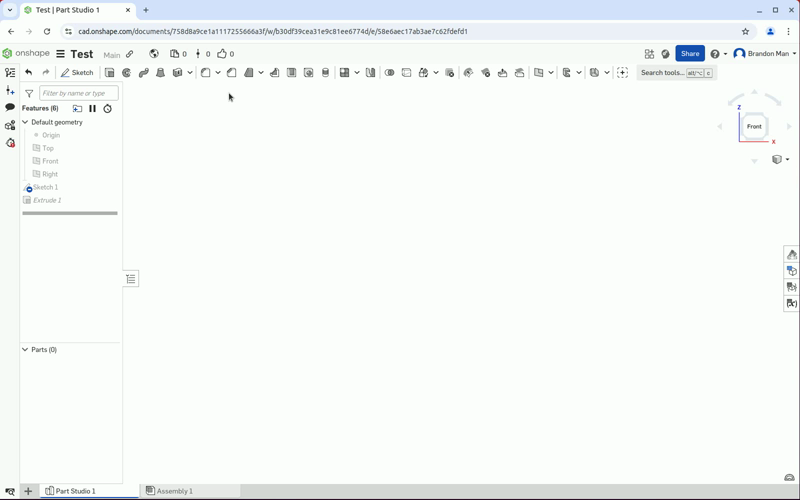
mouse_move(73, 352)
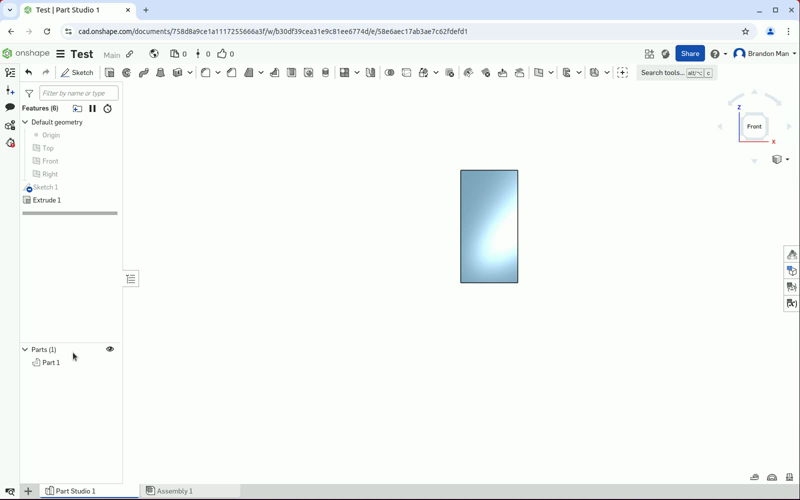
key(y)
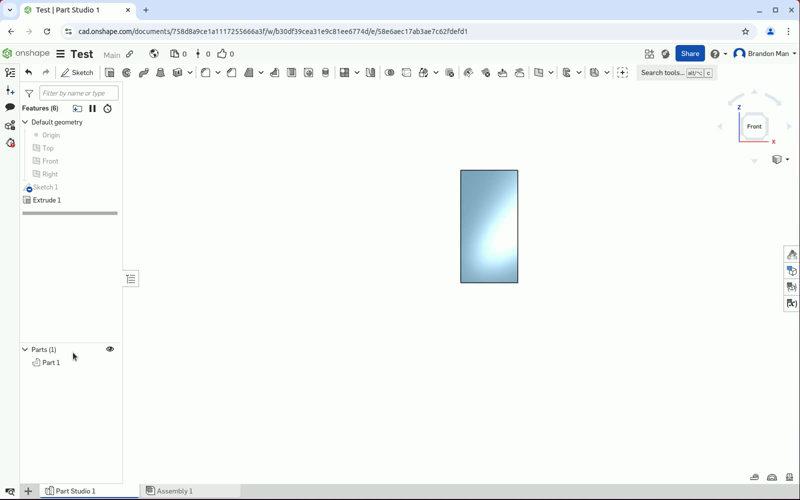
key(shift+p)
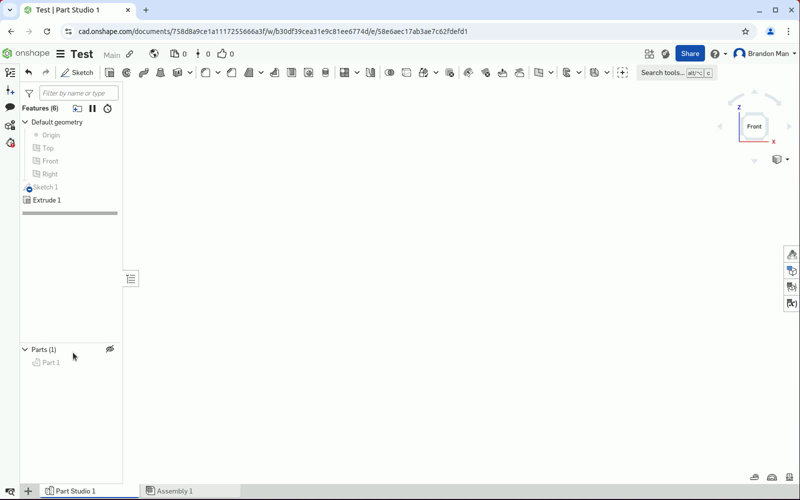
key(space)
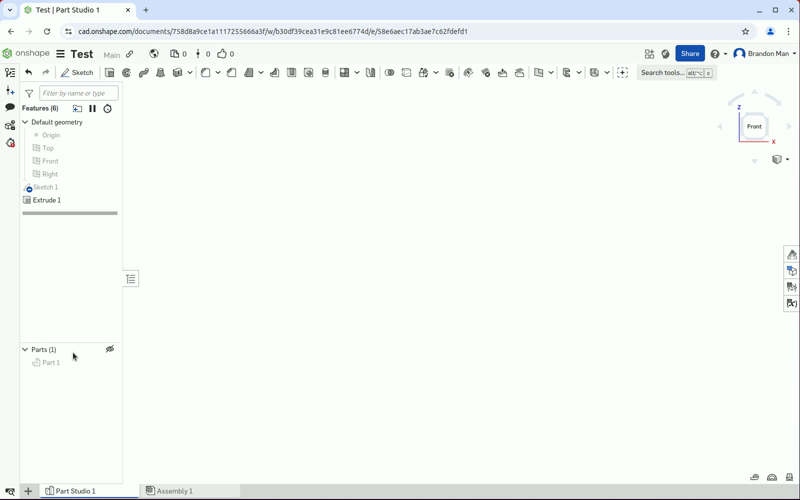
key_down(shift)
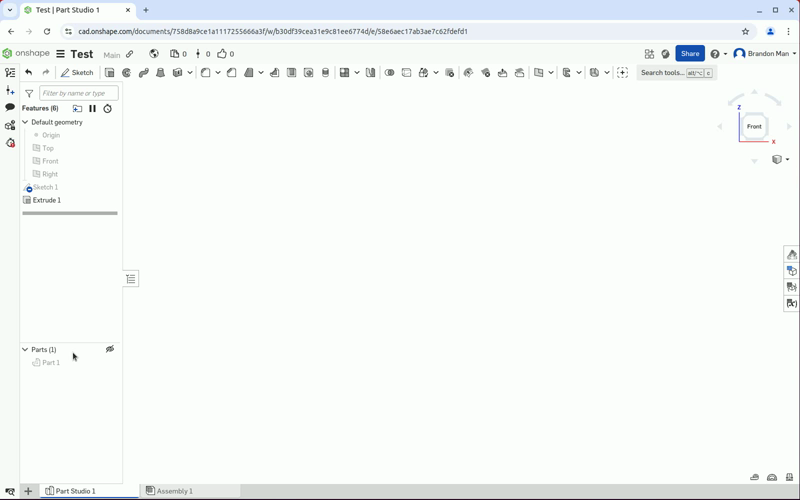
key(left)
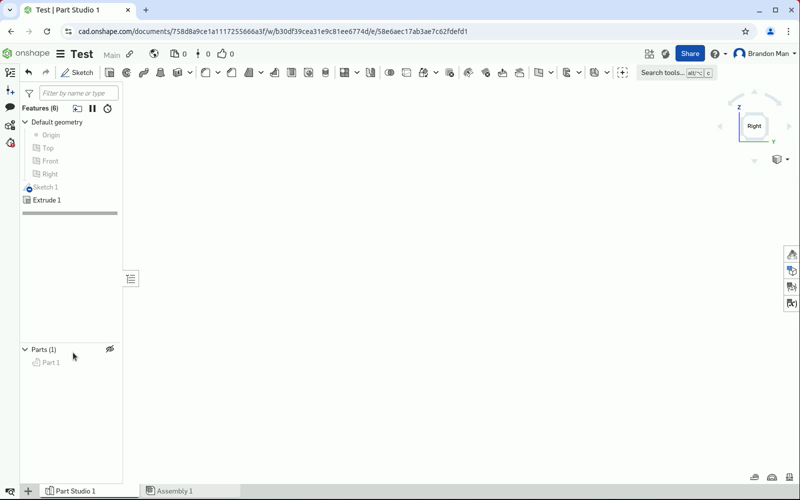
key_up(shift)
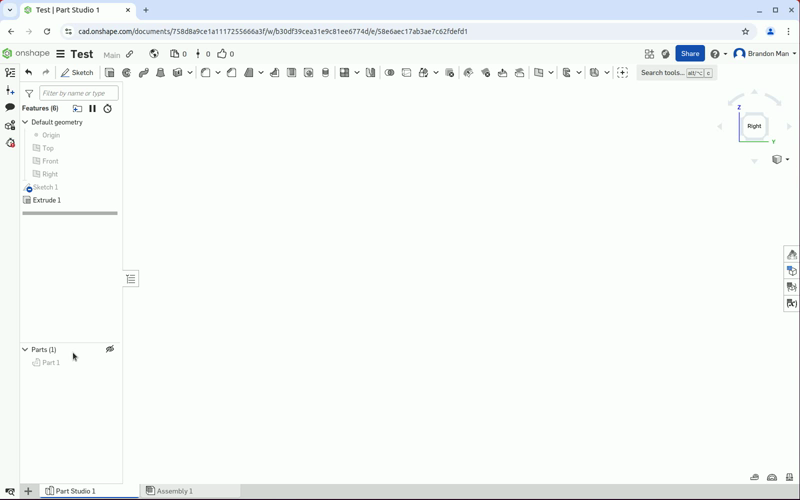
mouse_move(73, 352)
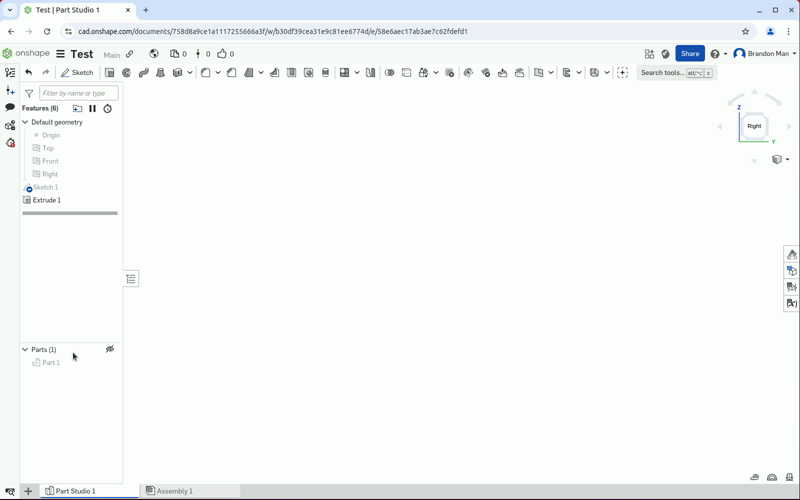
key(shift+y)
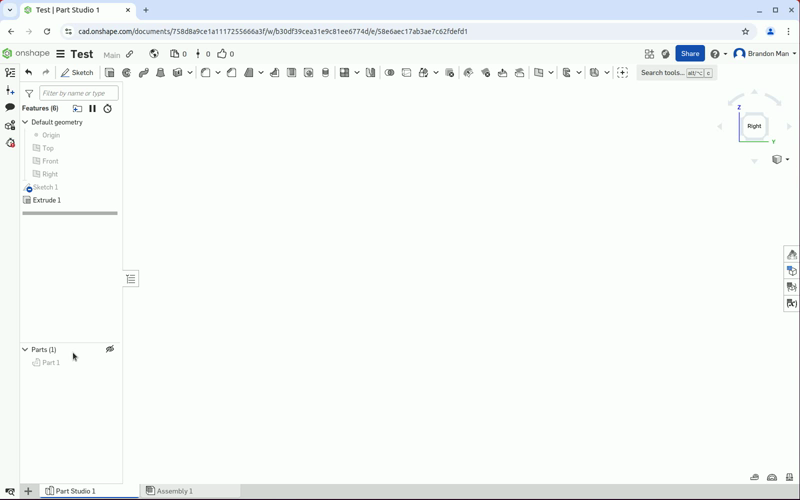
key(shift+s)
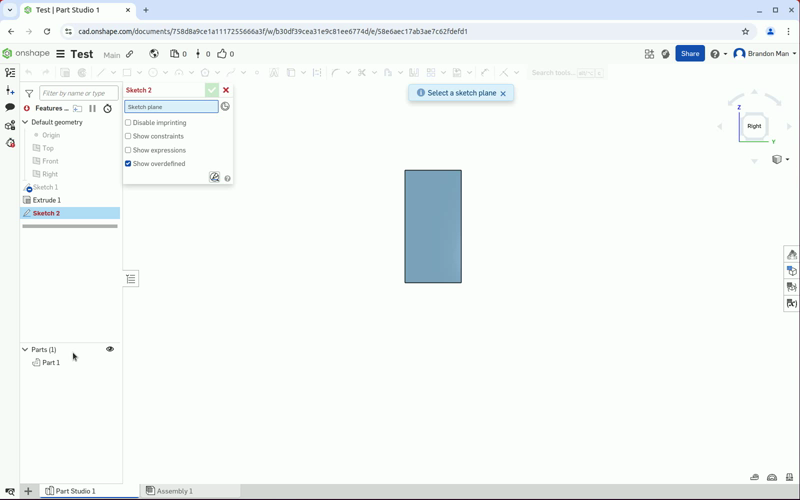
mouse_move(73, 176)
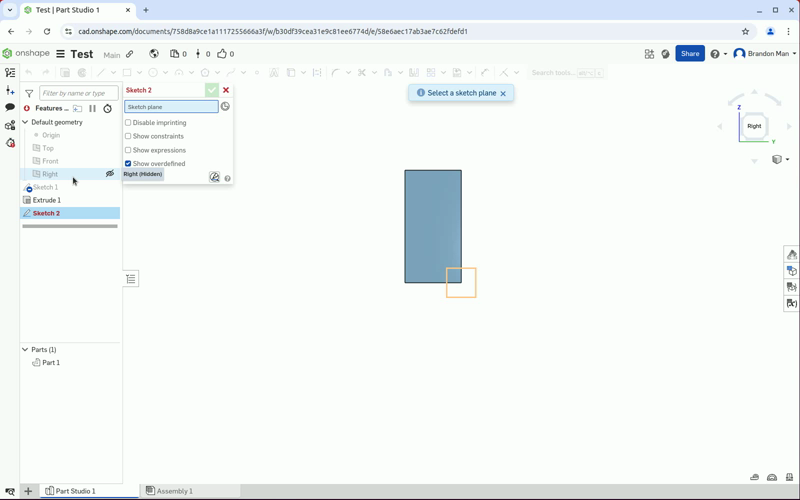
click(73, 176)
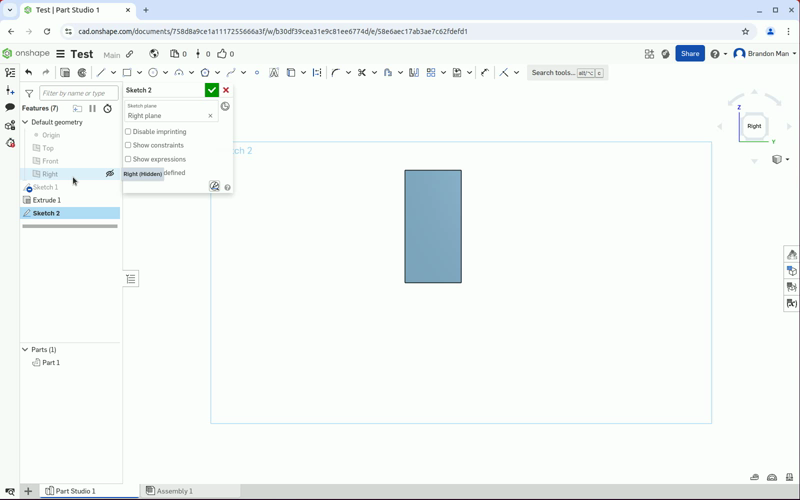
mouse_move(73, 352)
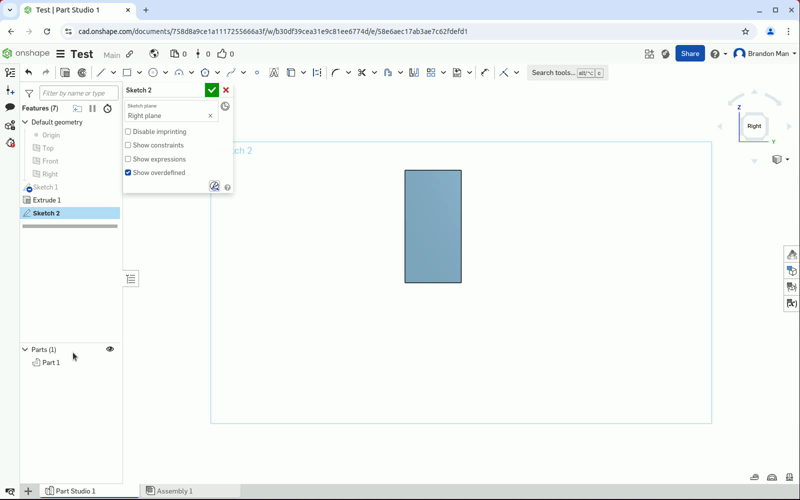
key(y)
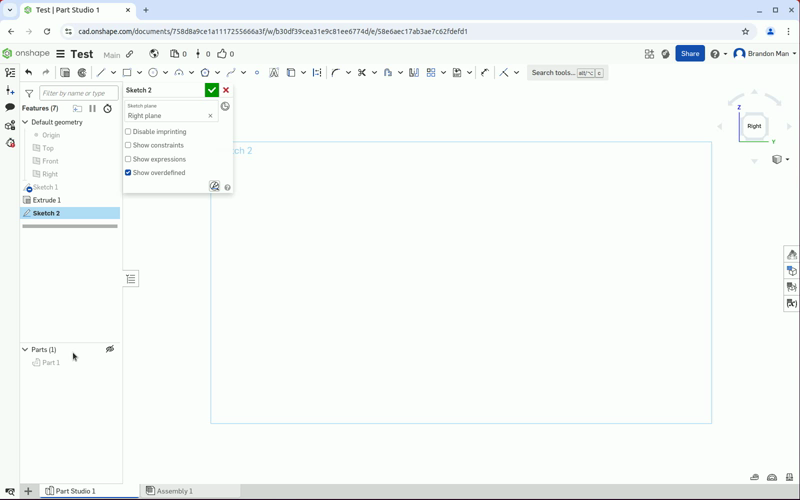
key(l)
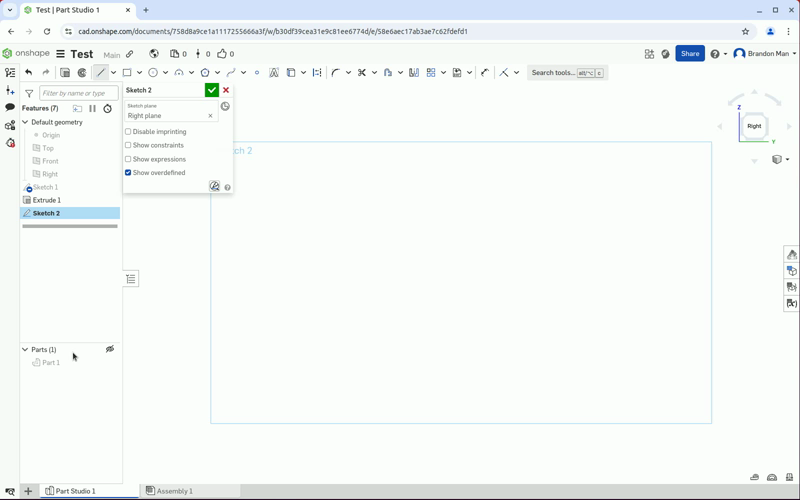
key_down(shift)
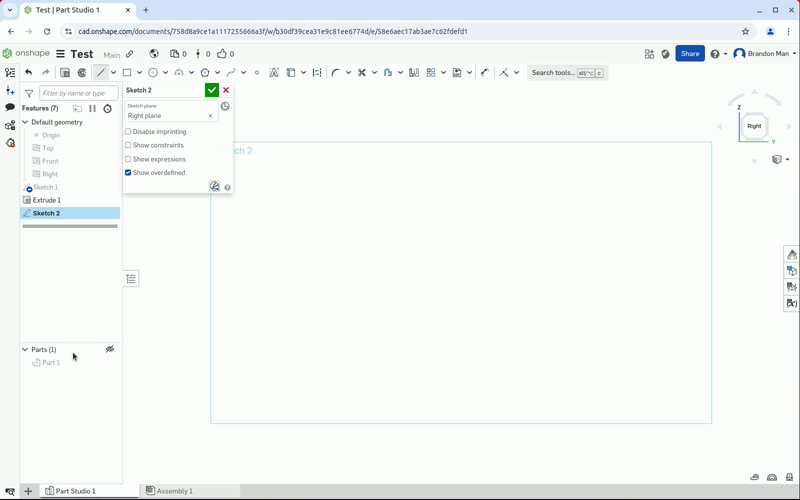
mouse_move(404, 282)
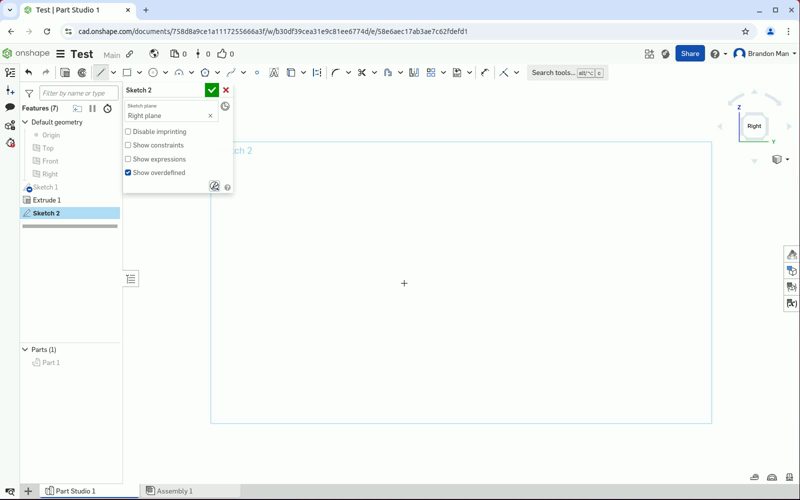
click(404, 282)
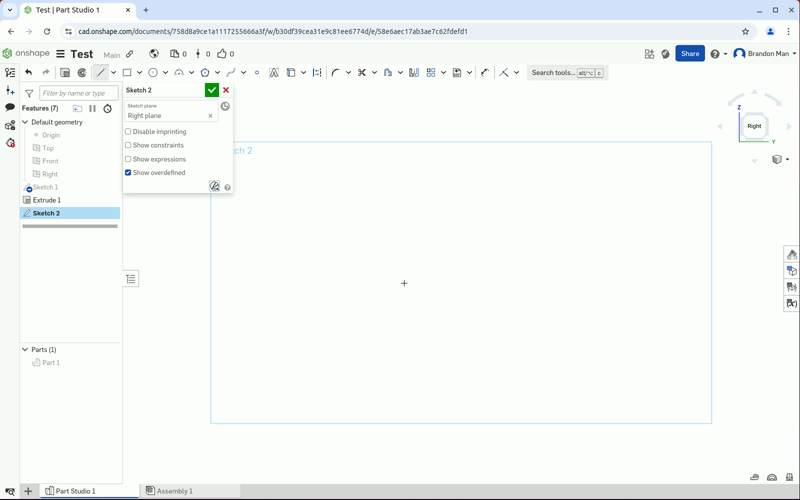
key_up(shift)
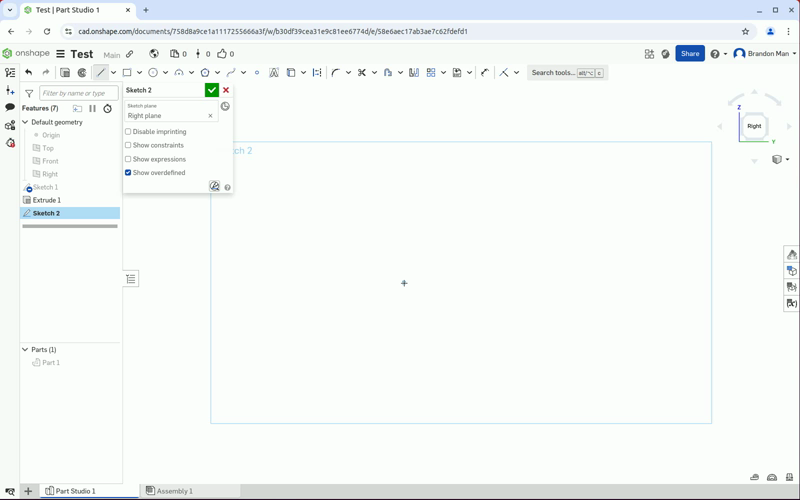
key_down(shift)
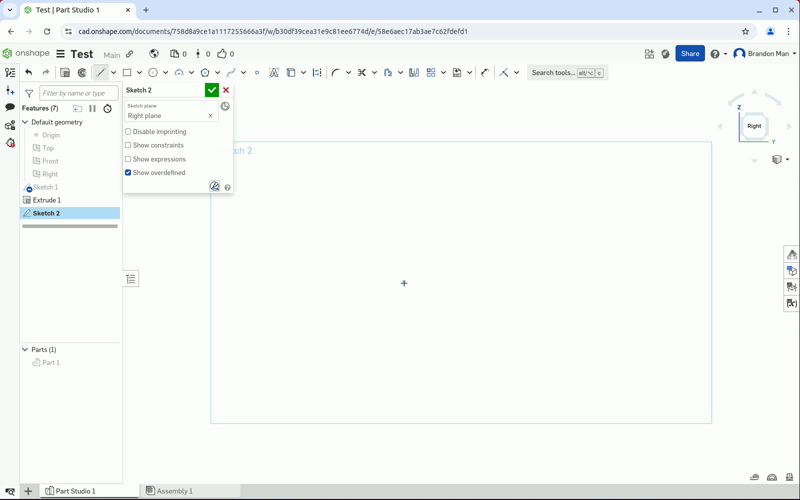
mouse_move(434, 282)
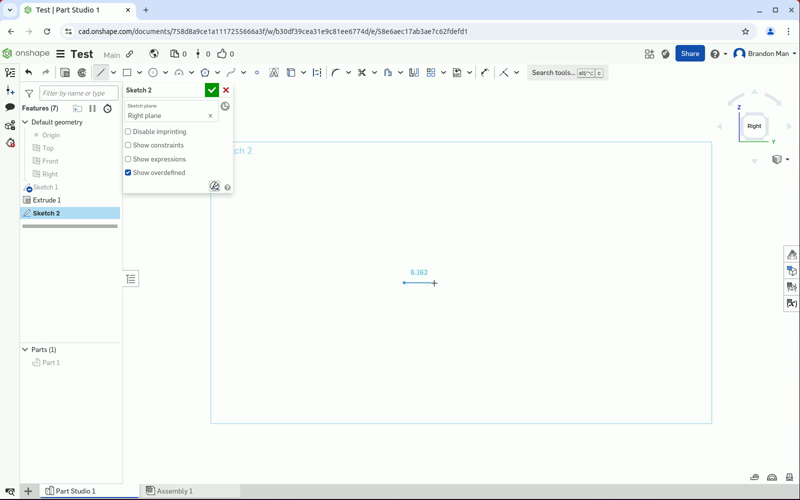
mouse_move(445, 282)
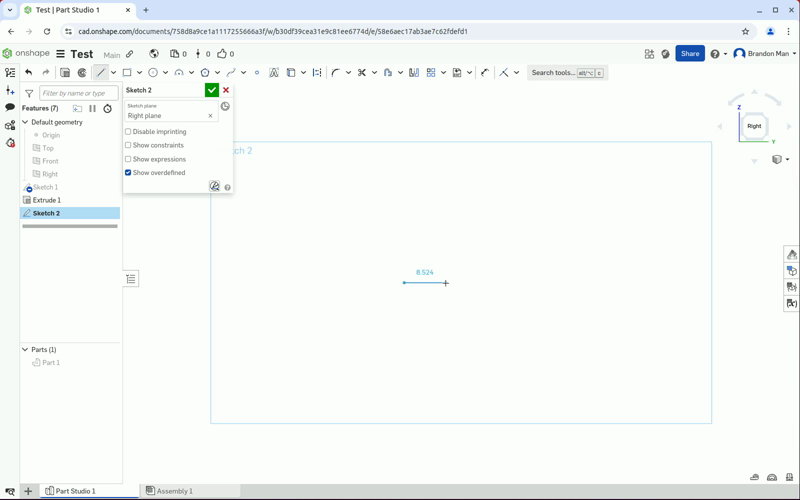
click(445, 282)
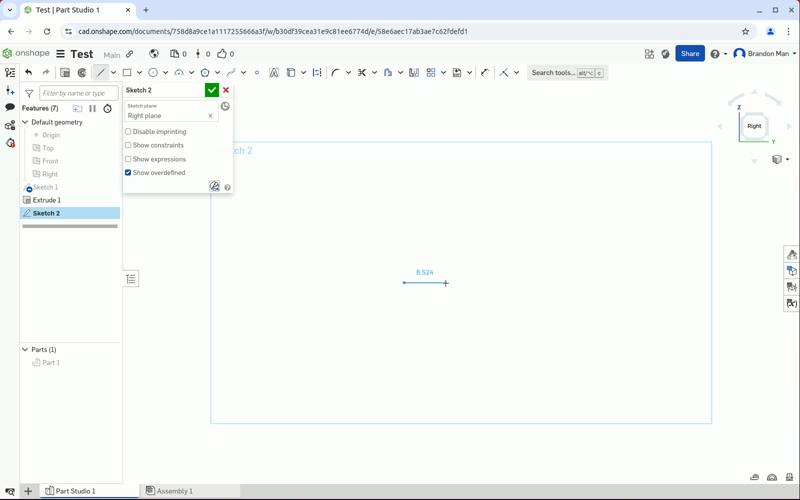
key_up(shift)
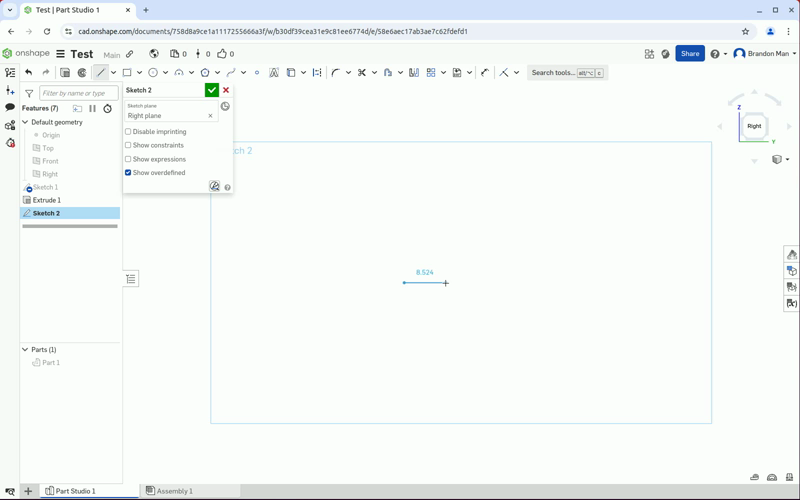
key_down(shift)
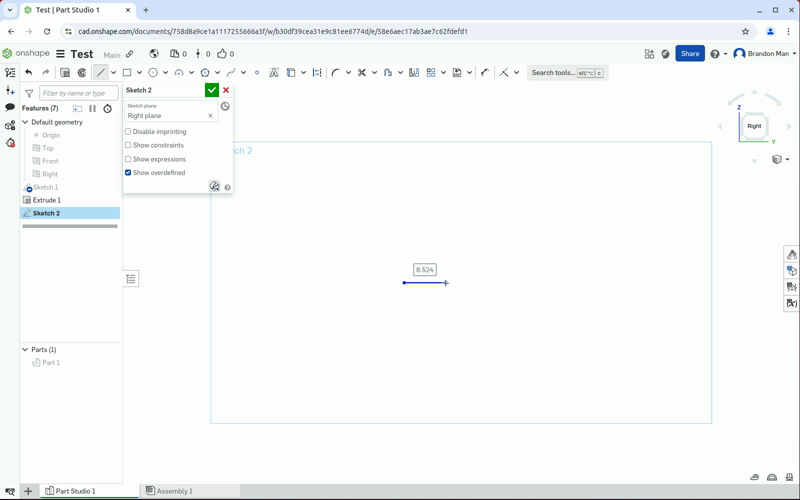
mouse_move(475, 282)
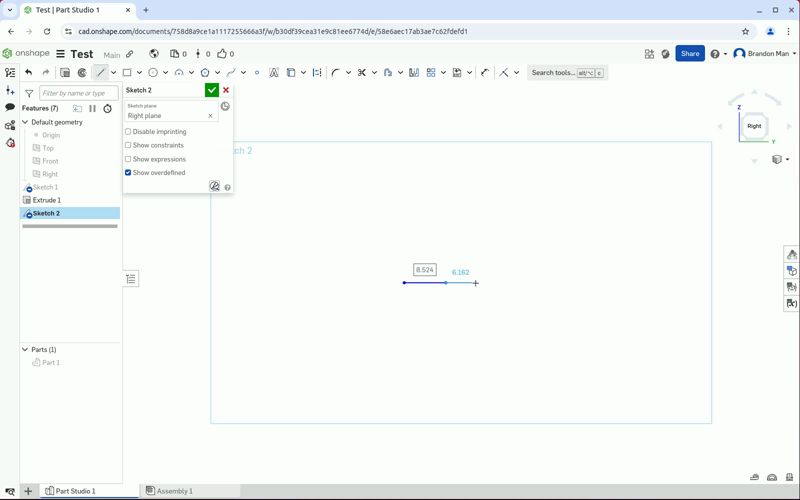
mouse_move(445, 241)
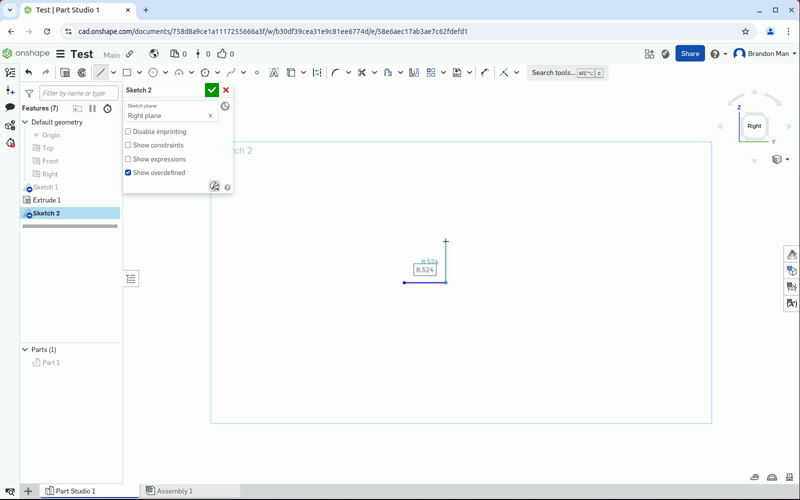
click(445, 241)
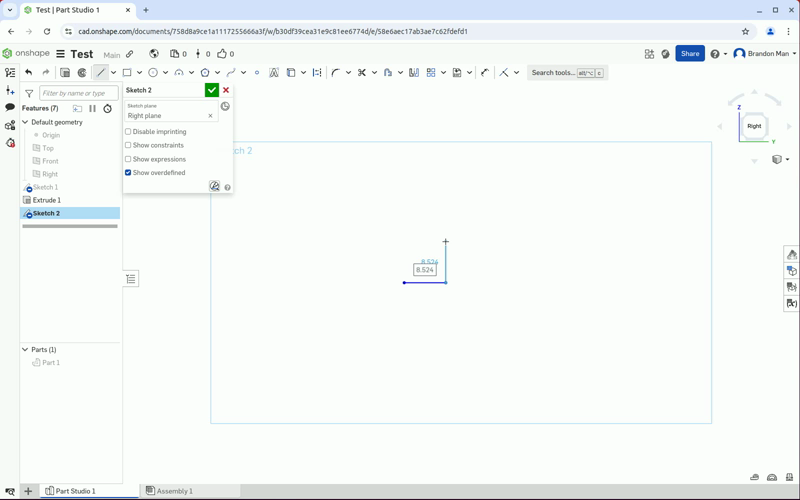
key_up(shift)
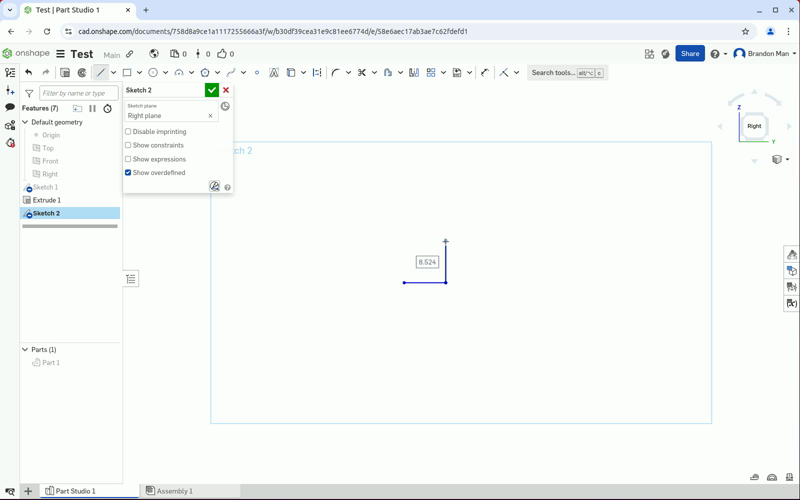
key_down(shift)
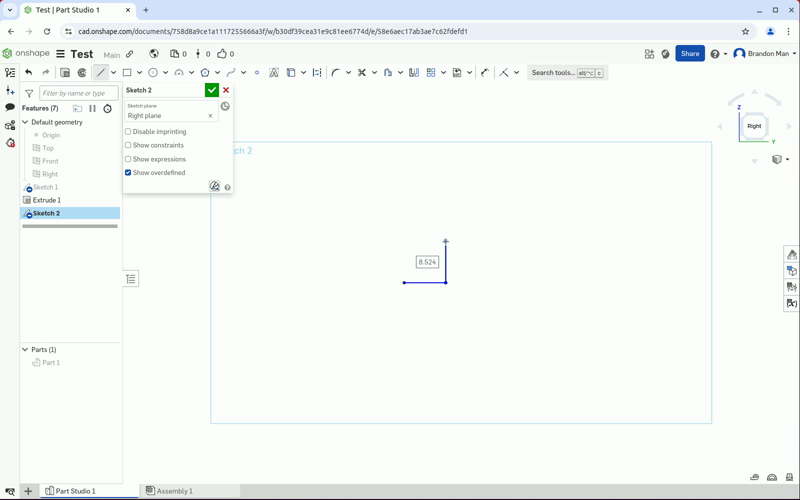
mouse_move(475, 241)
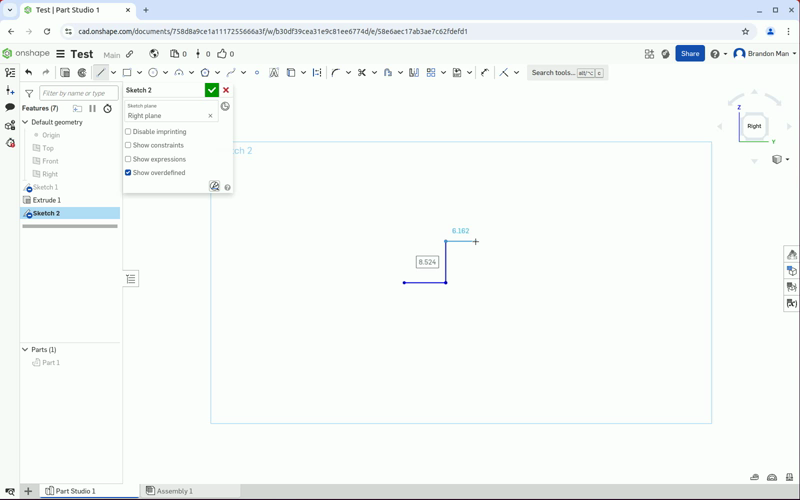
mouse_move(404, 241)
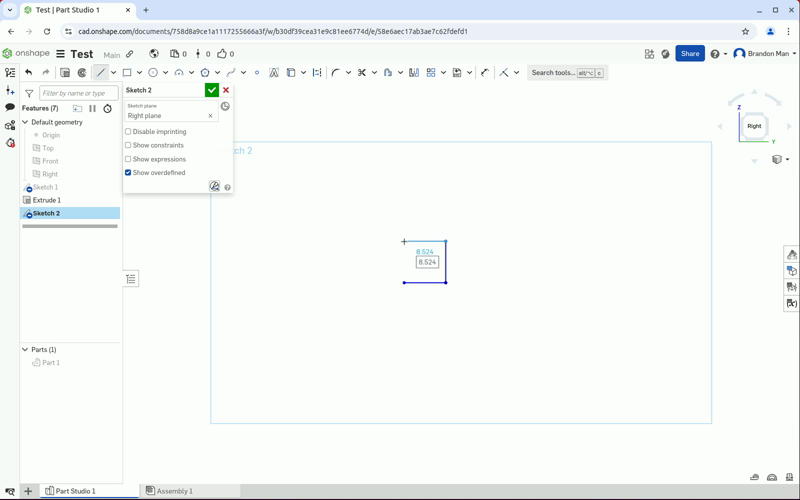
click(404, 241)
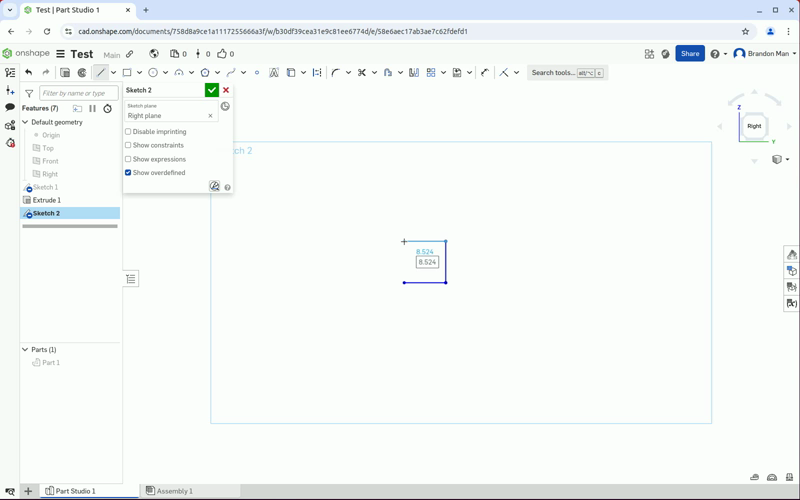
key_up(shift)
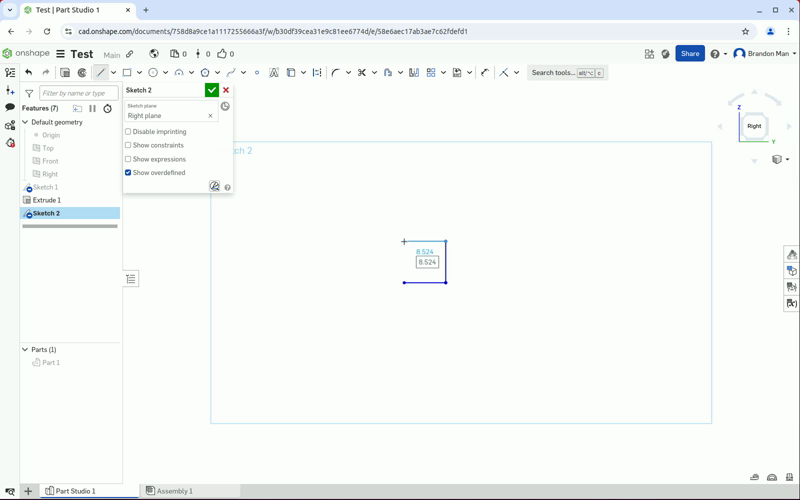
mouse_move(434, 241)
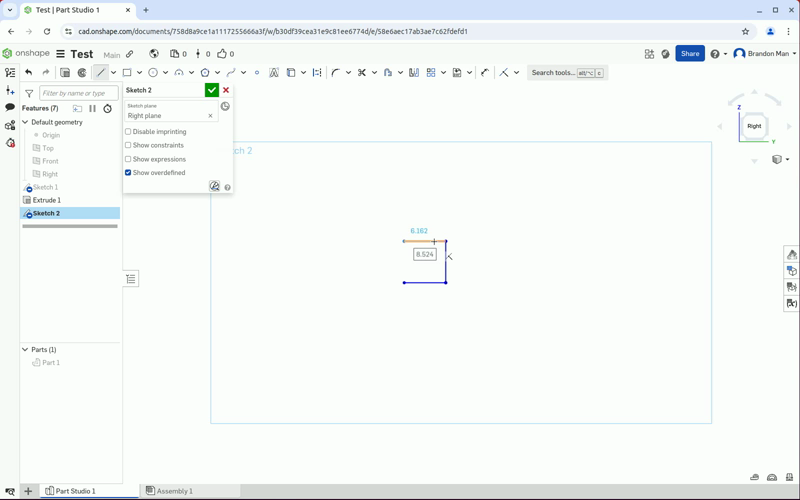
key_down(shift)
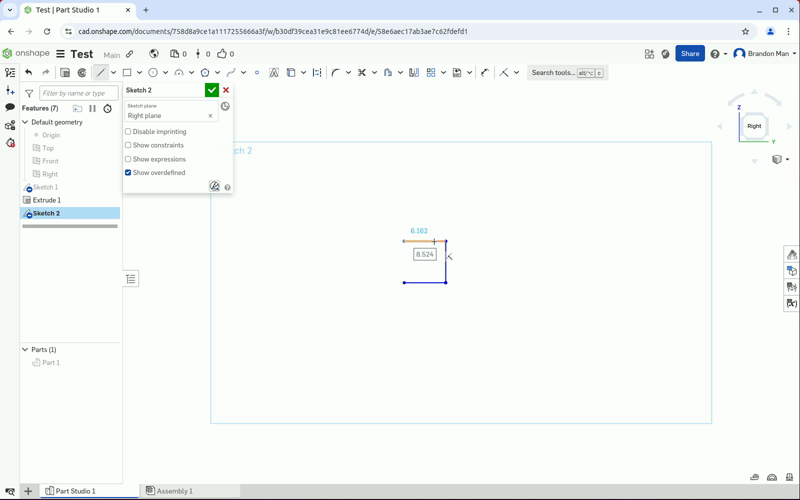
mouse_move(404, 282)
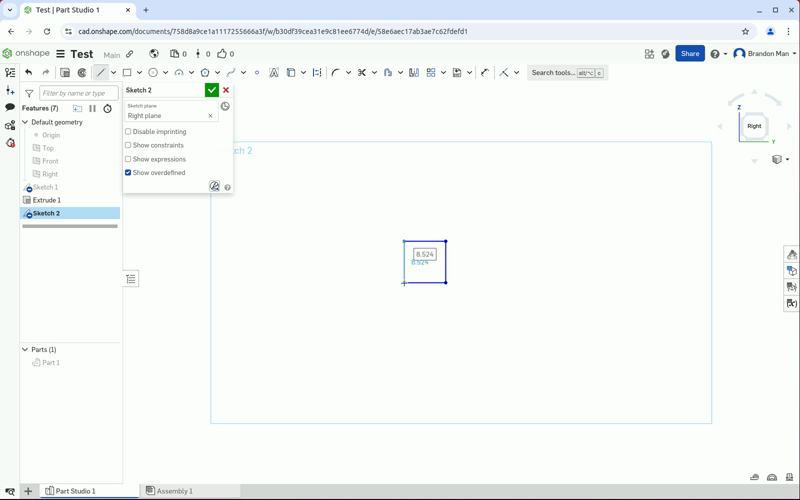
key_up(shift)
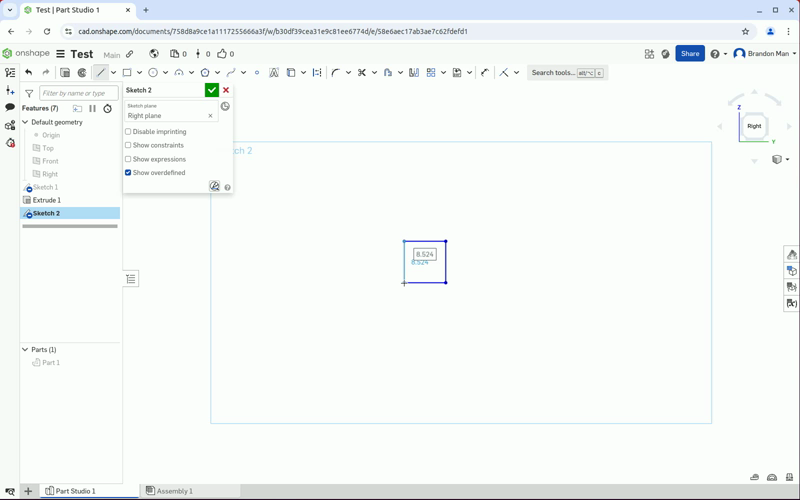
click(404, 282)
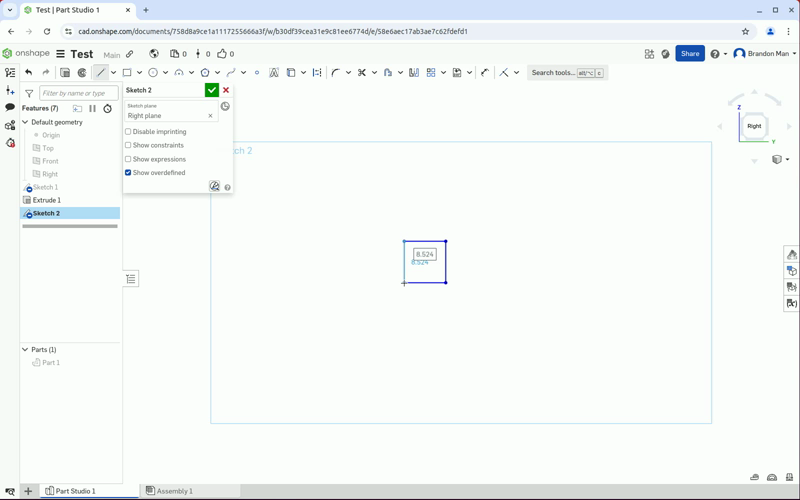
key(esc)
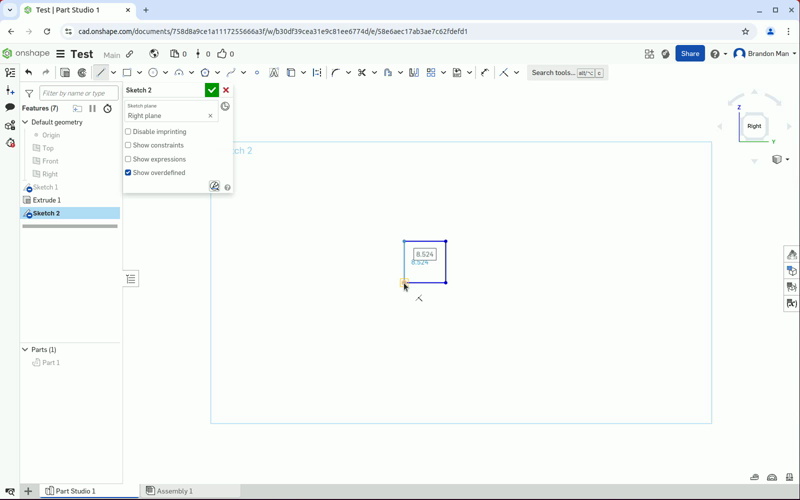
mouse_move(441, 257)
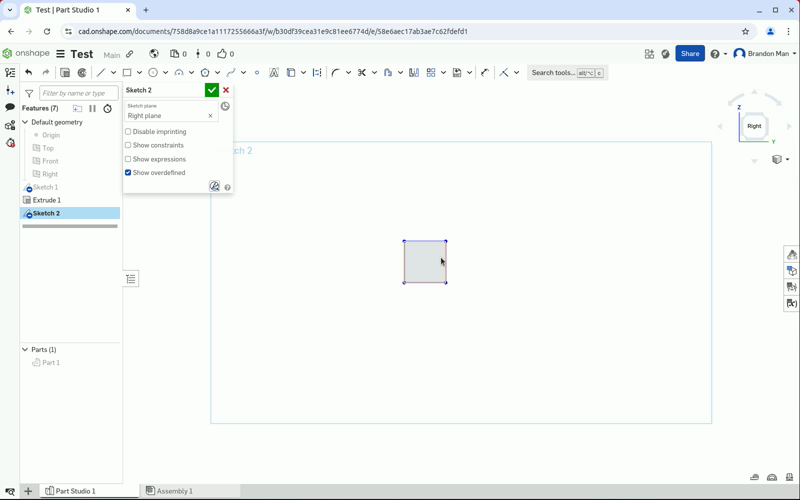
scroll(6)
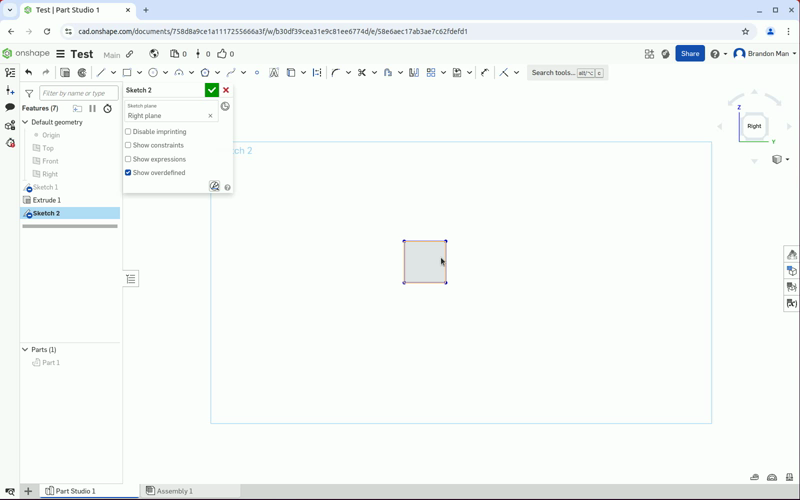
scroll(6)
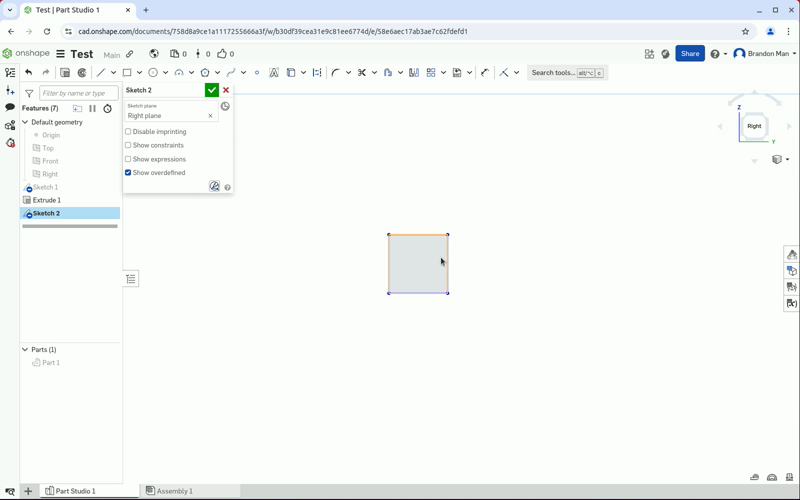
scroll(6)
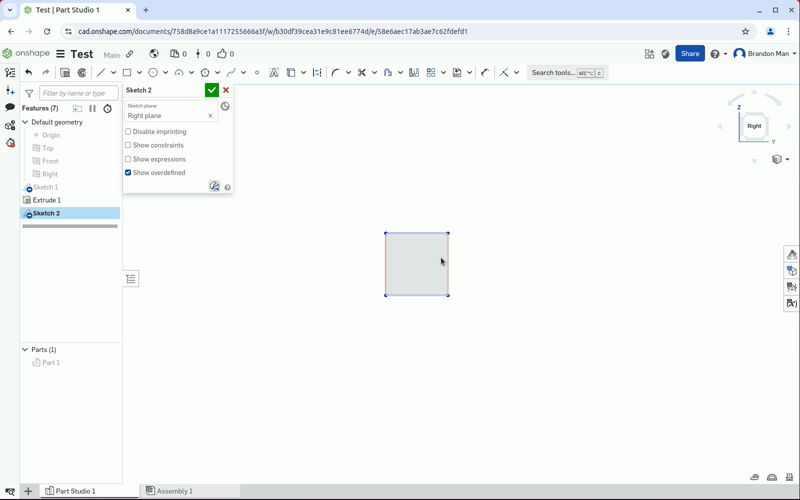
scroll(6)
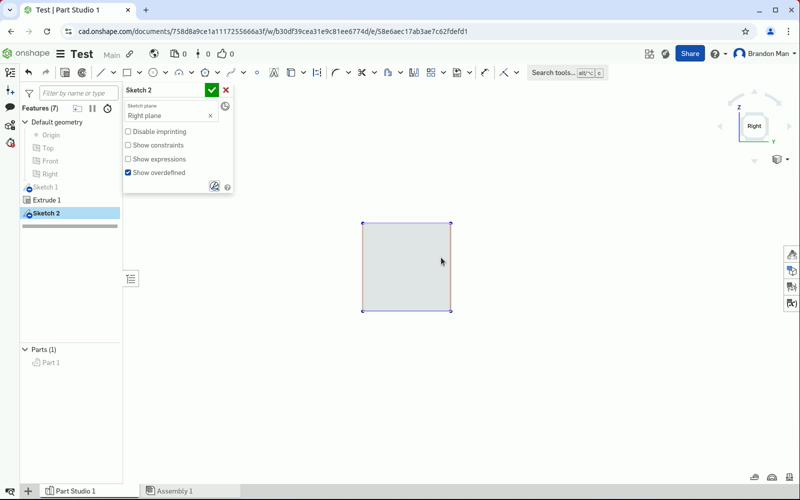
scroll(6)
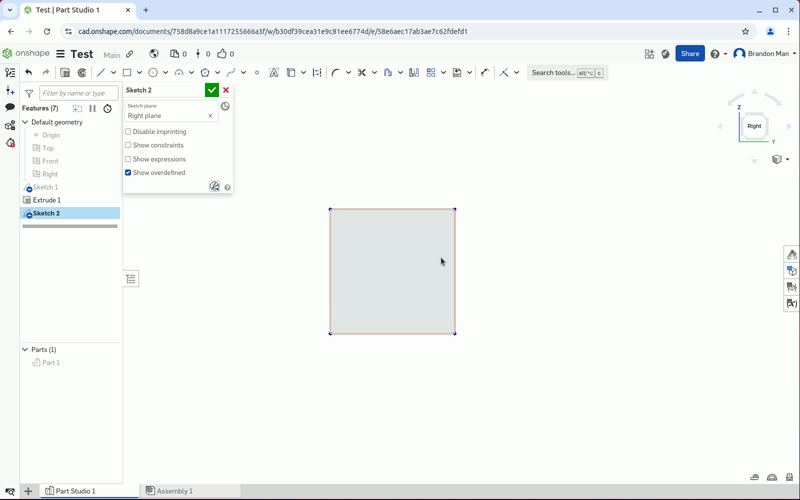
scroll(6)
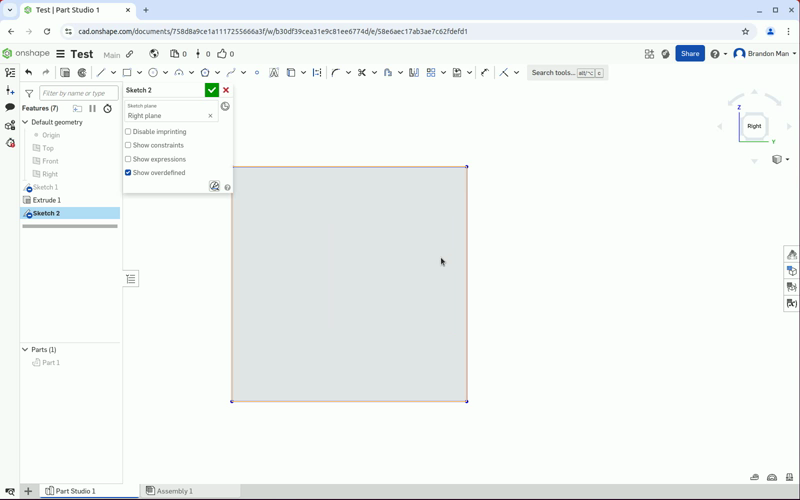
scroll(6)
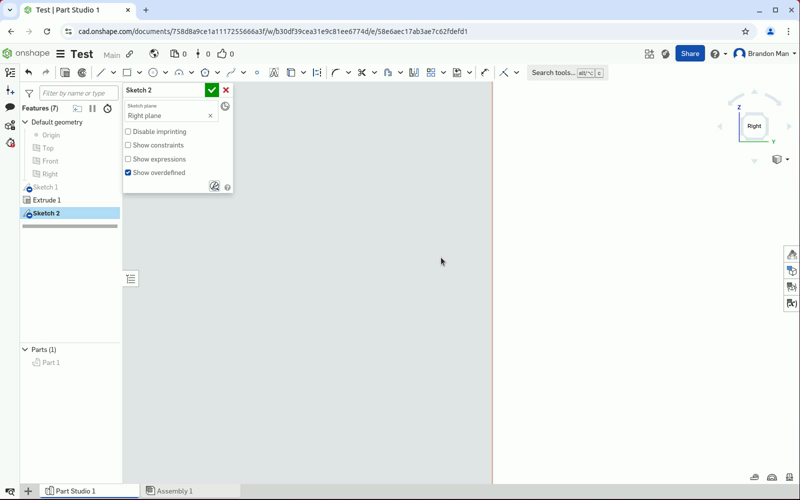
click(441, 257)
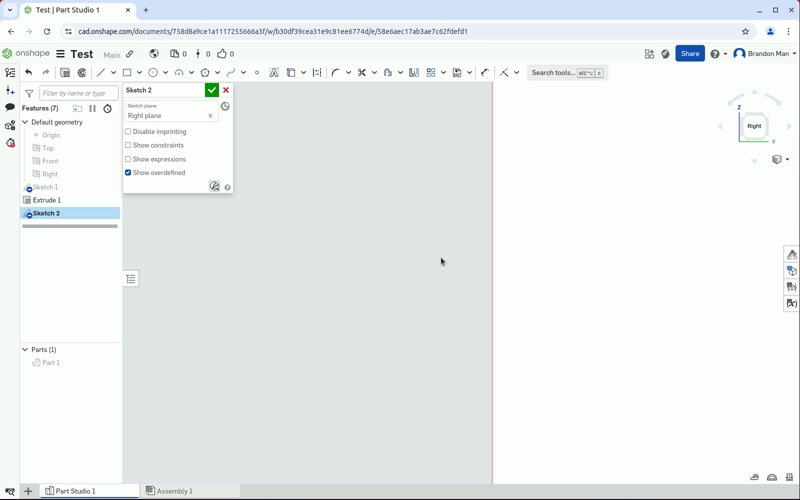
scroll(-6)
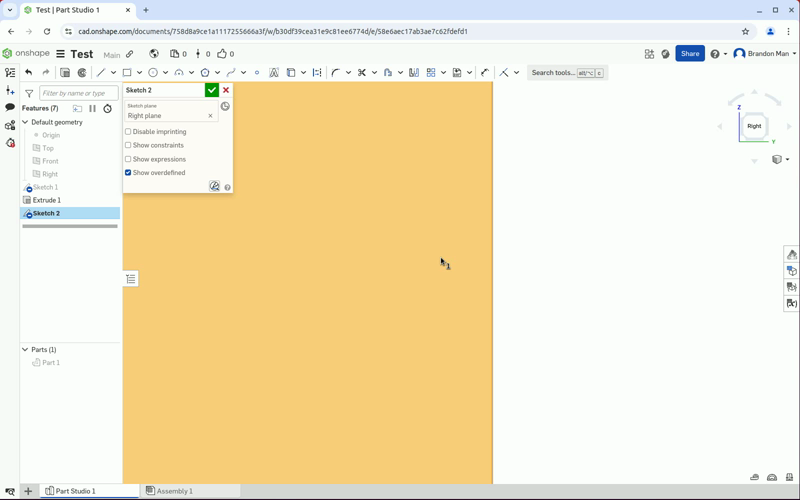
scroll(-6)
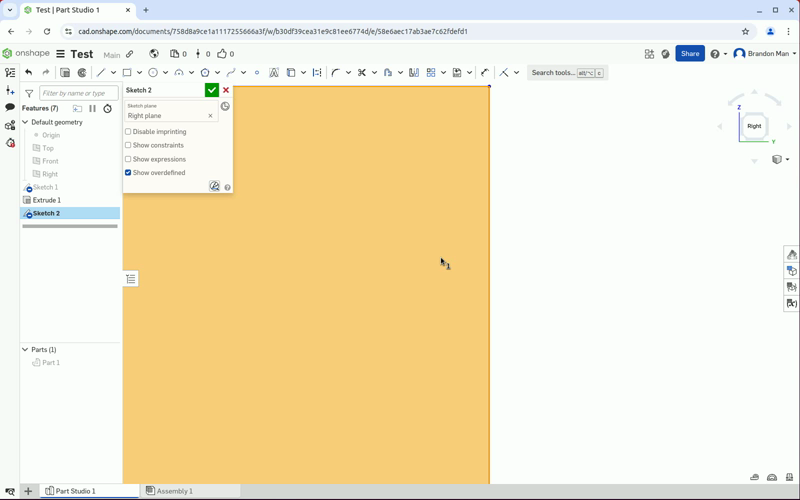
scroll(-6)
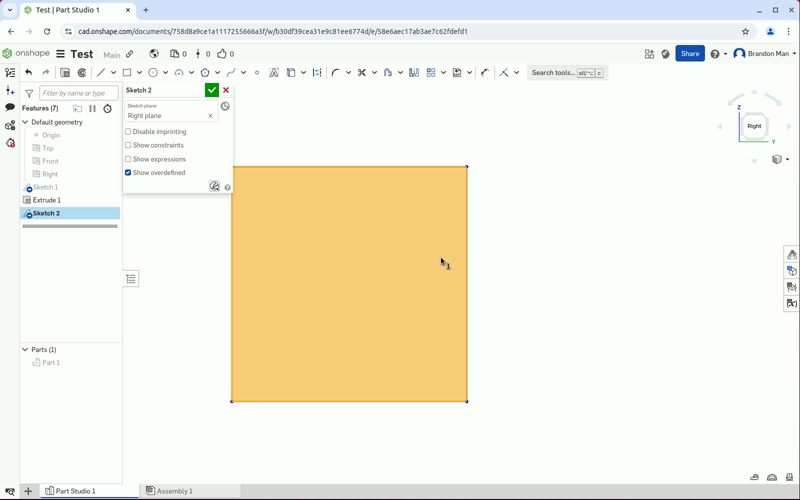
scroll(-6)
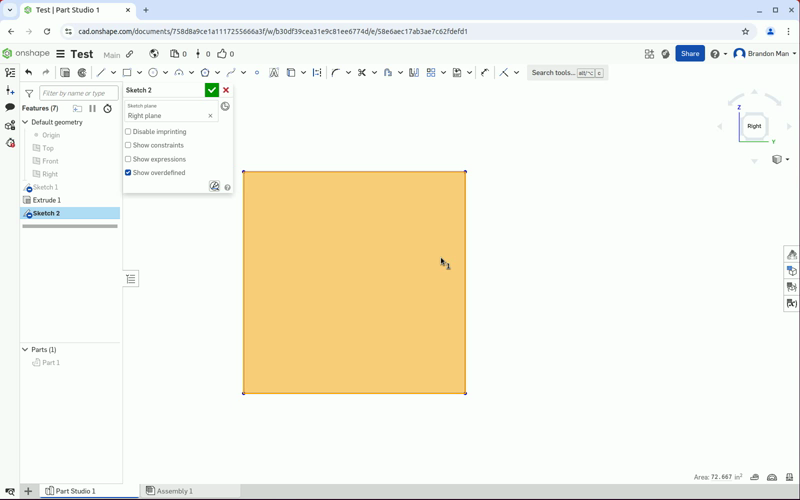
scroll(-6)
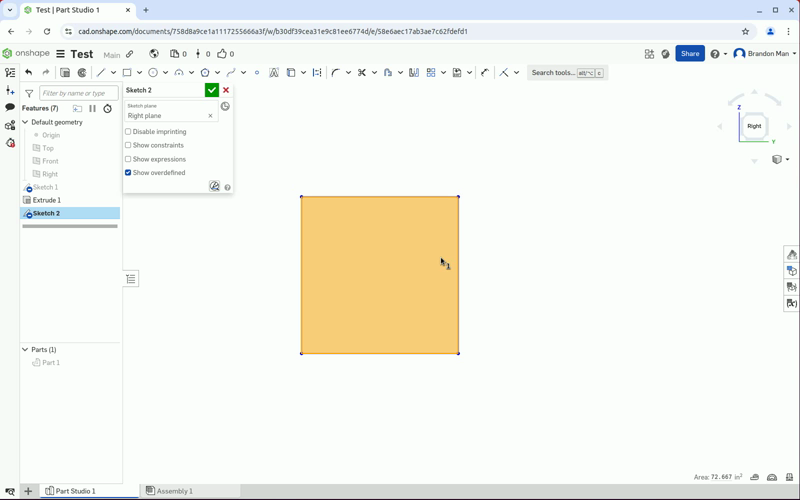
scroll(-6)
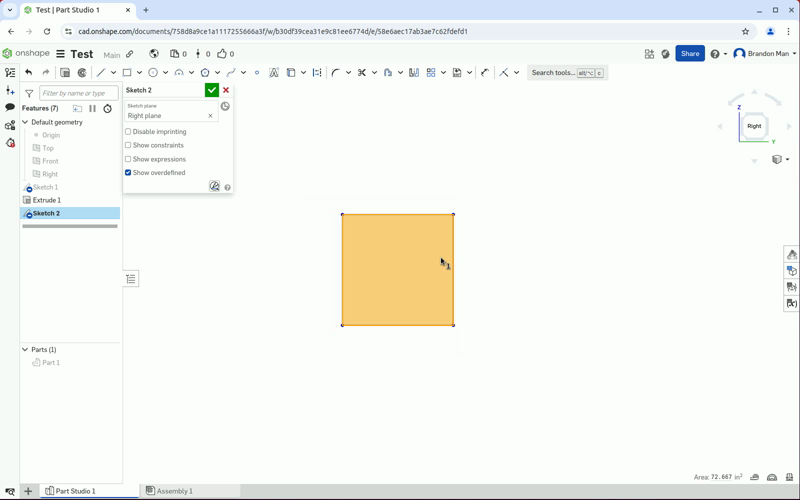
scroll(-6)
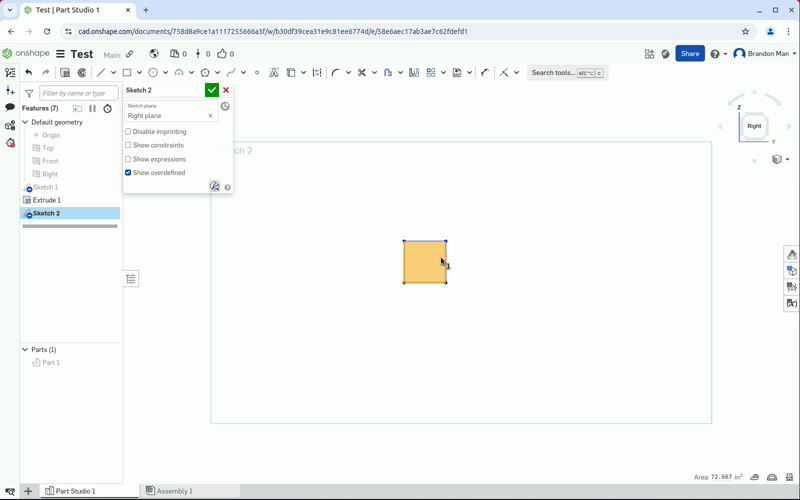
mouse_move(73, 352)
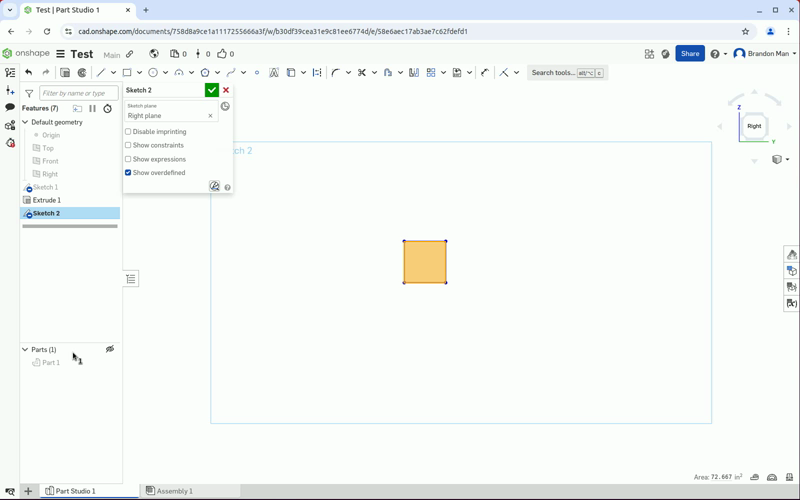
key(shift+y)
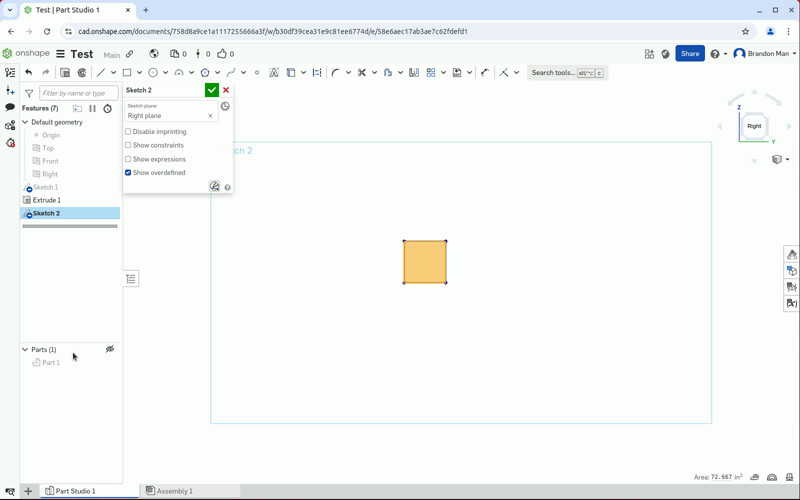
key(shift+e)
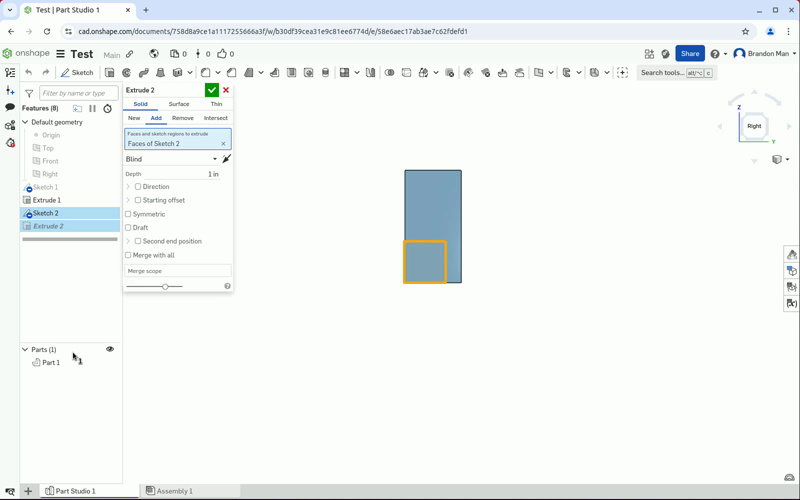
mouse_move(143, 106)
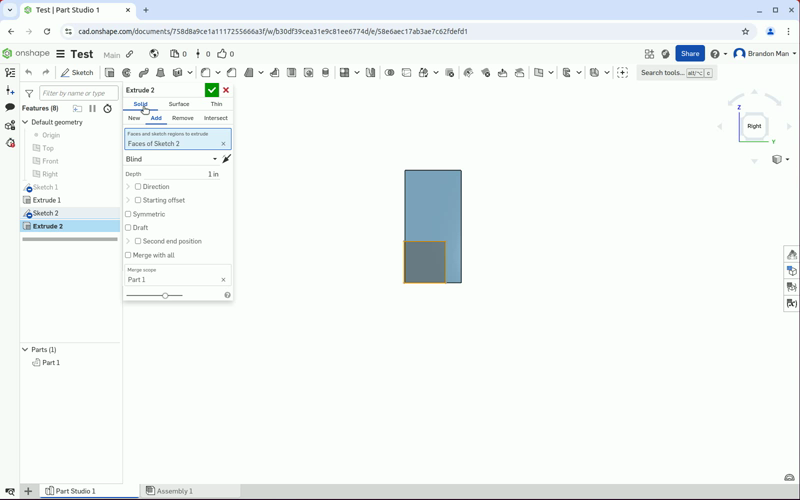
click(143, 106)
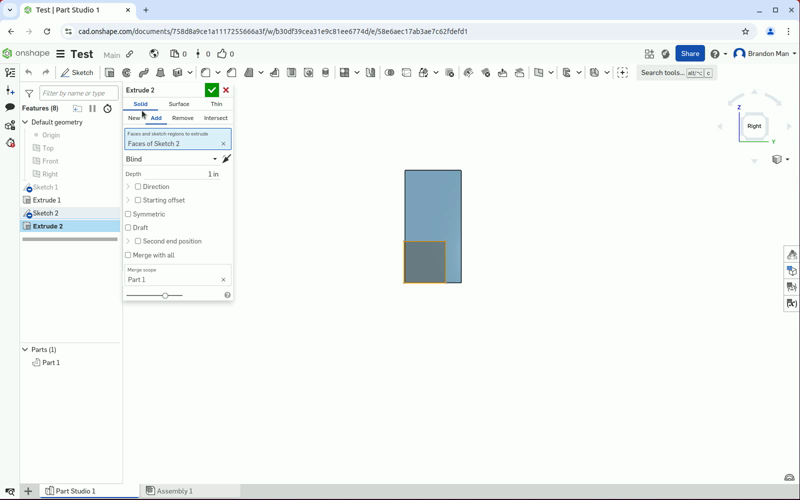
mouse_move(137, 120)
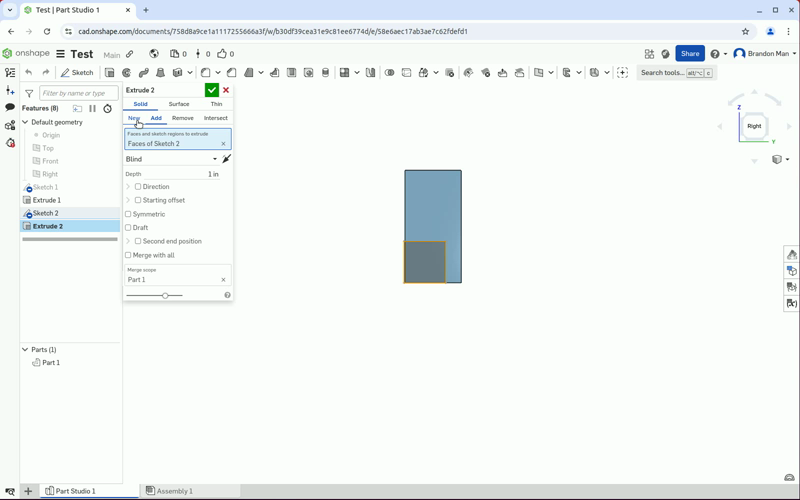
click(137, 120)
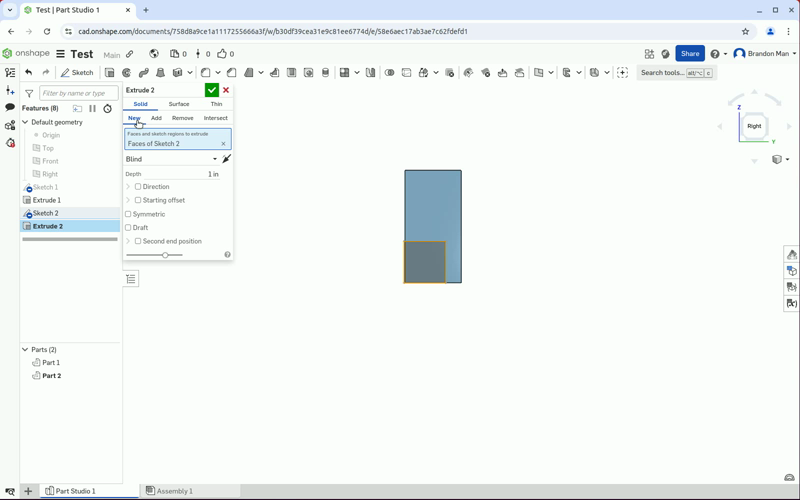
key(tab, 4)
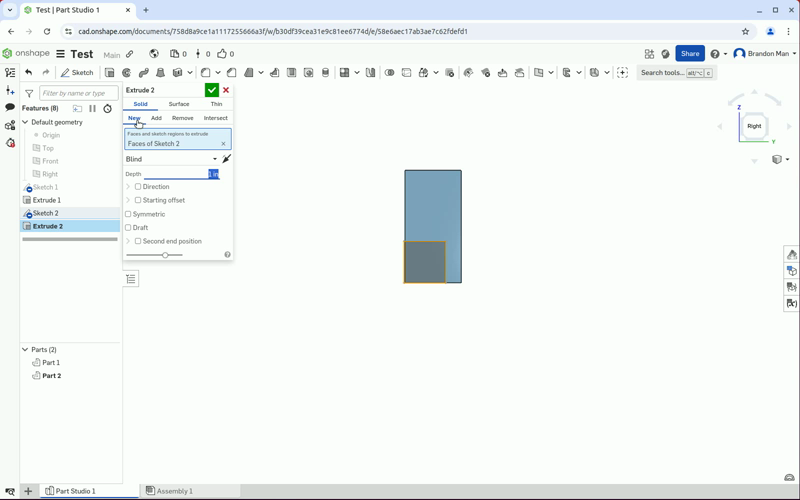
text(11.554)
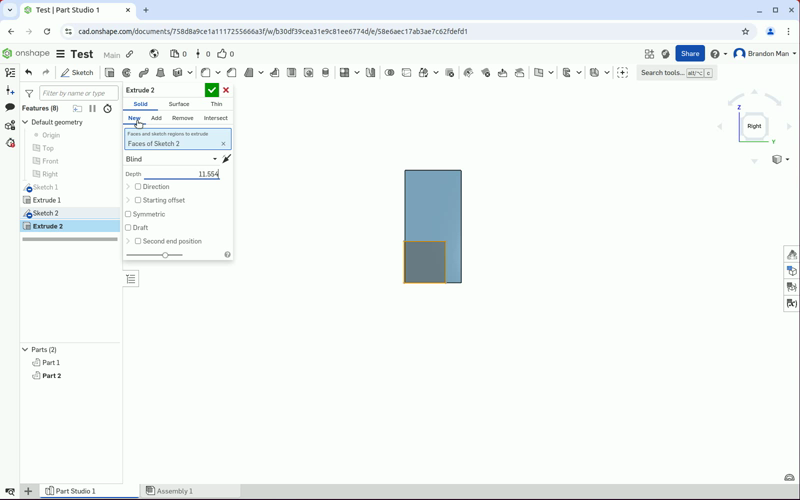
key(enter)
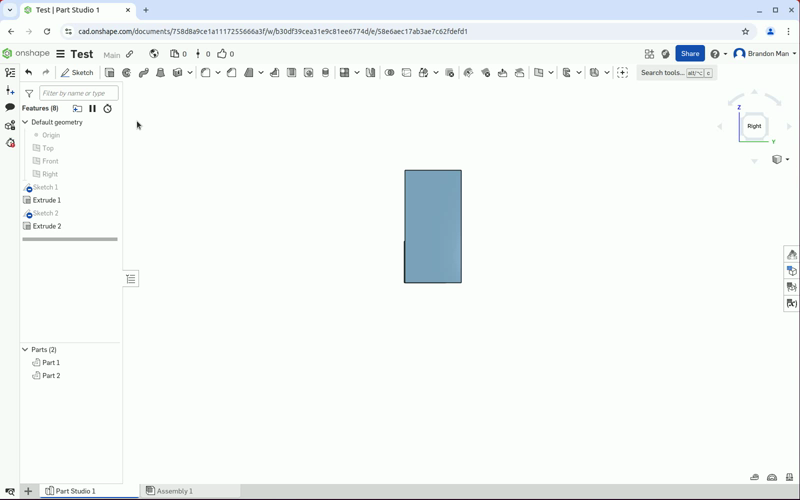
key(shift+h)
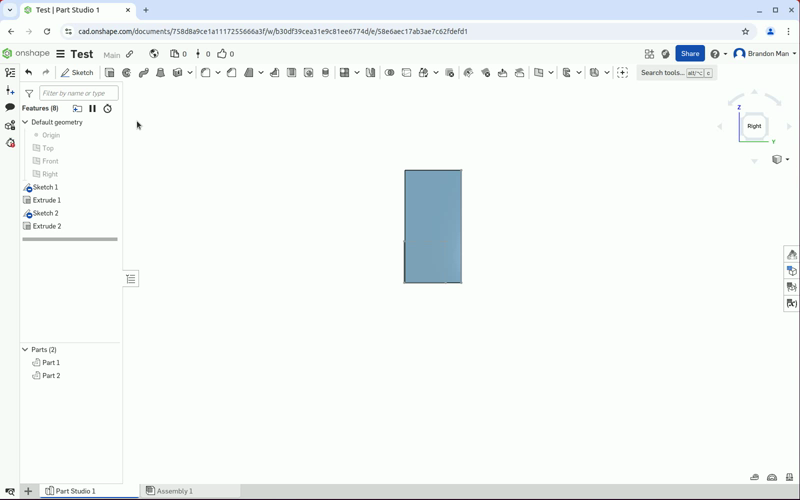
key(shift+h)
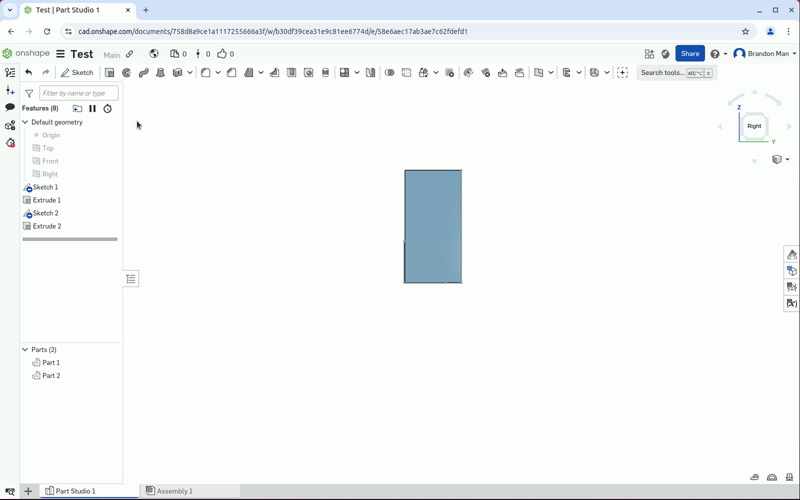
key(shift+7)
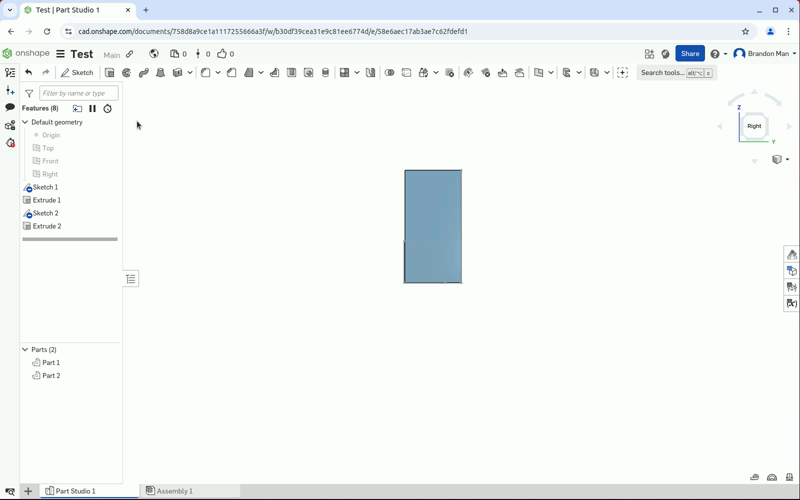
key(right, 2)
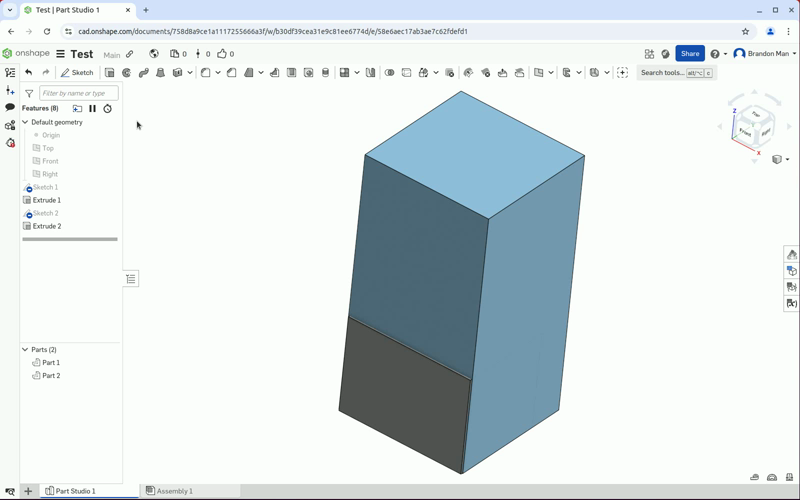
key(down, 2)
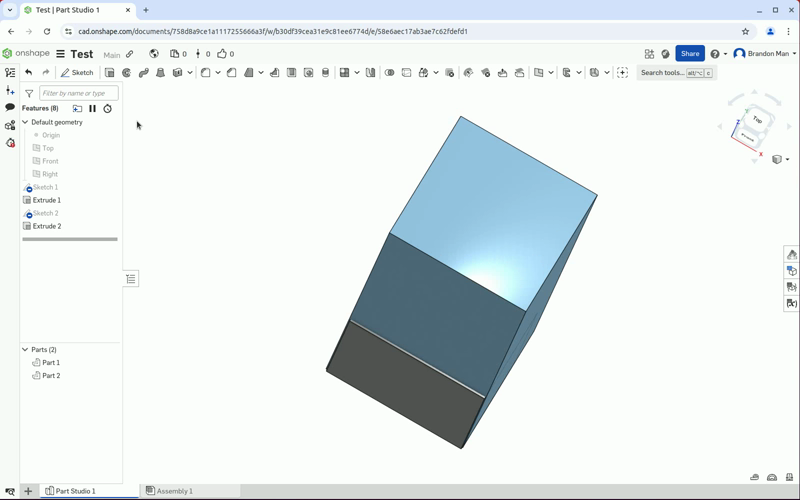
key(up, 2)
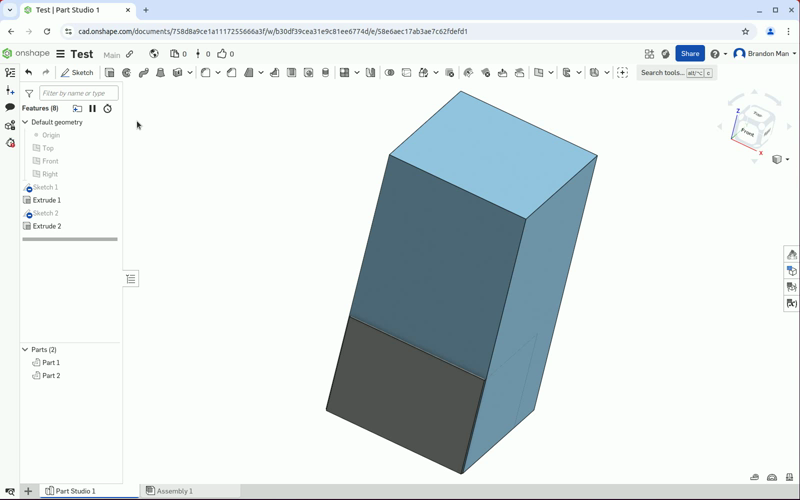
key(left, 2)
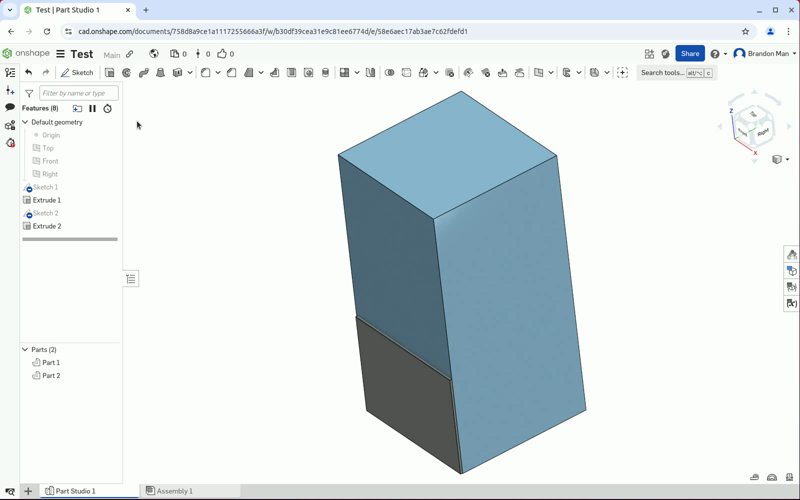
mouse_move(73, 189)
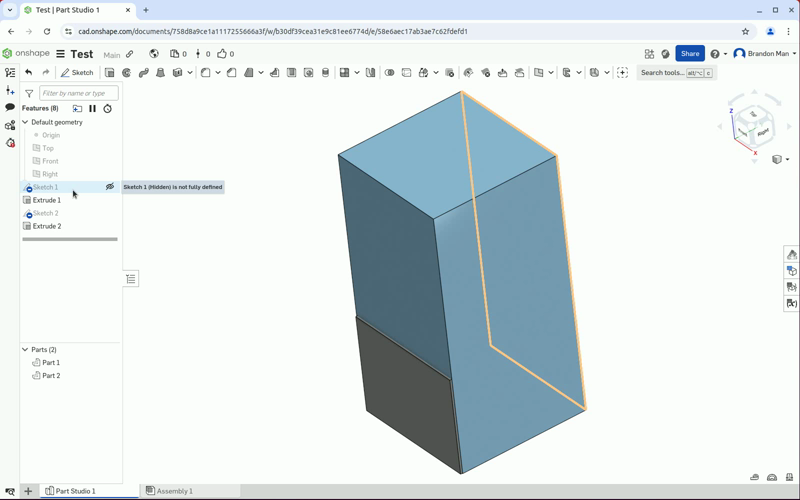
click(73, 189)